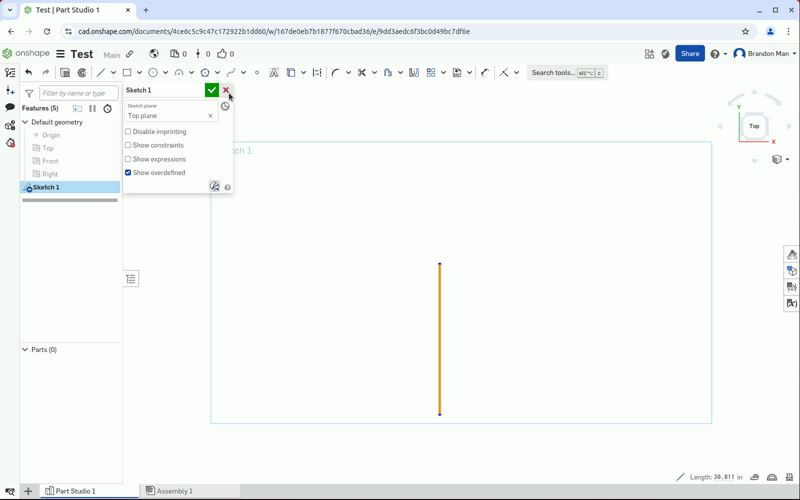
key(shift+h)
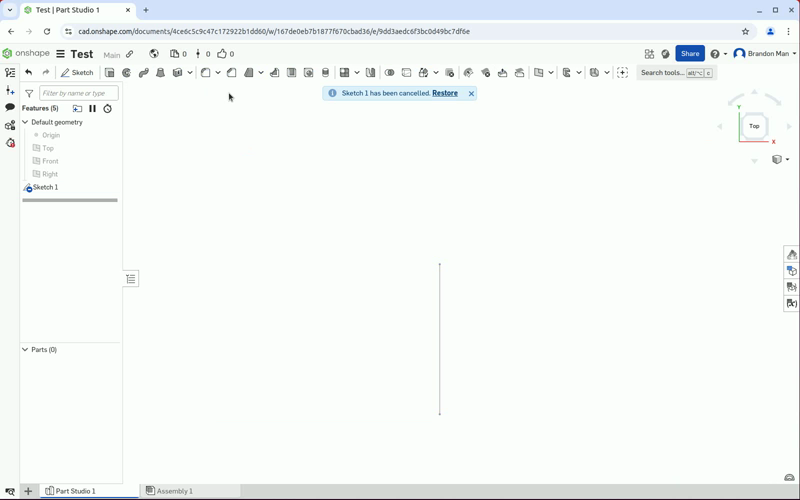
key(shift+s)
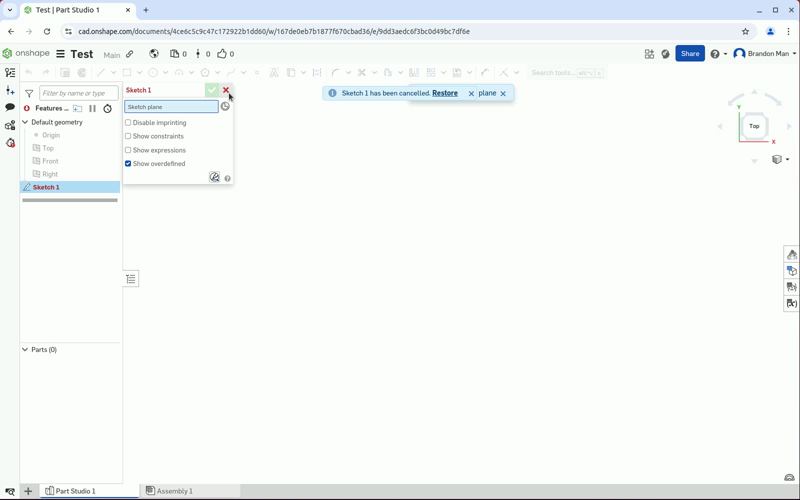
mouse_move(73, 150)
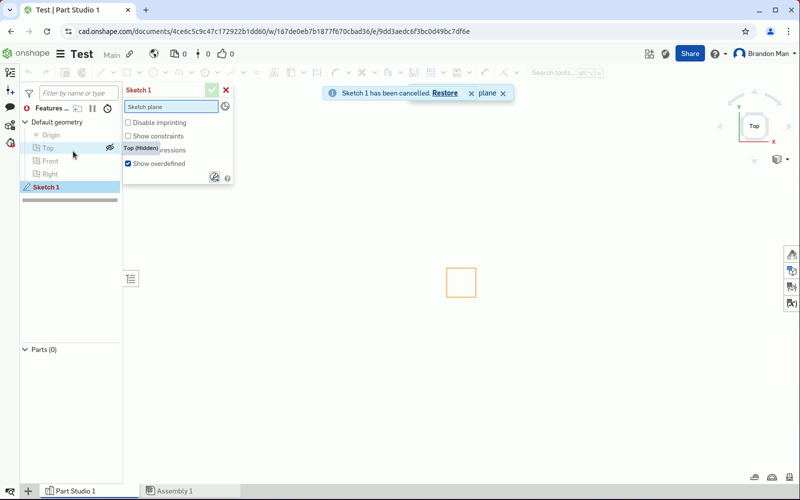
click(73, 150)
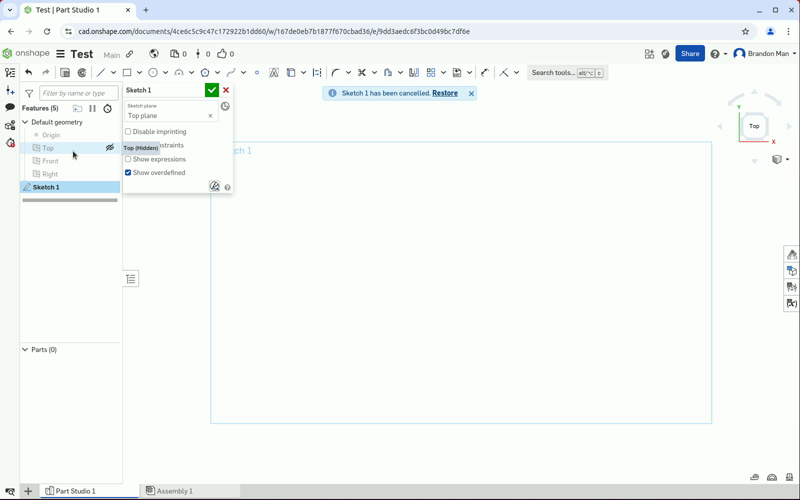
mouse_move(73, 352)
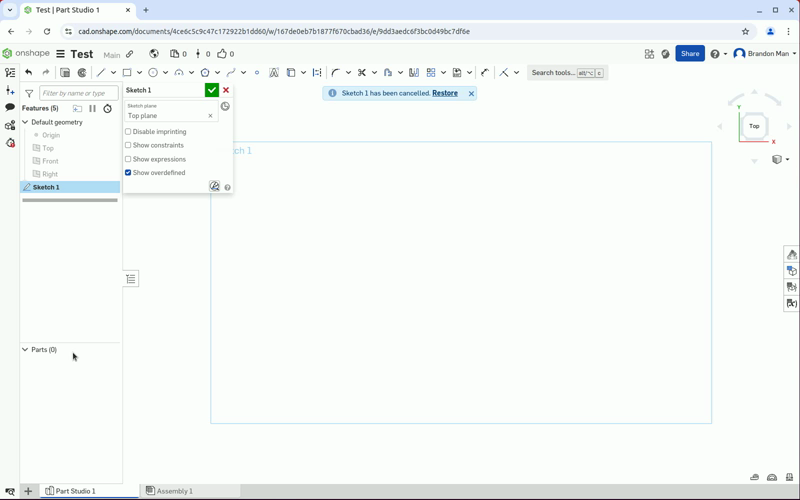
key(y)
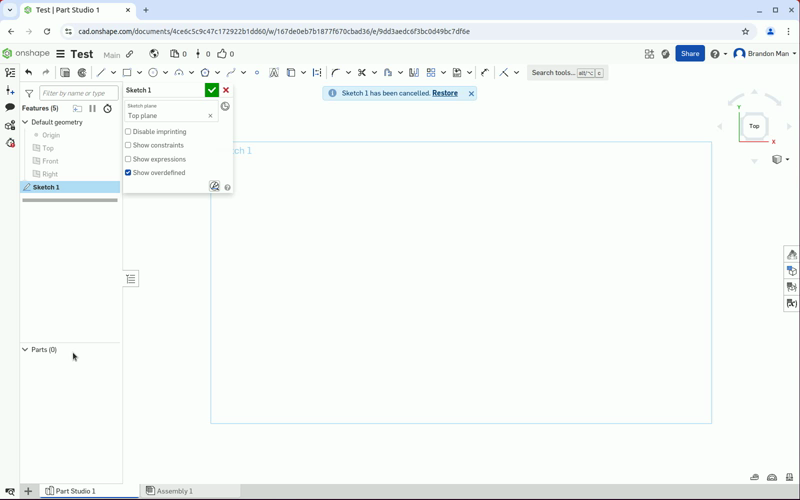
key(l)
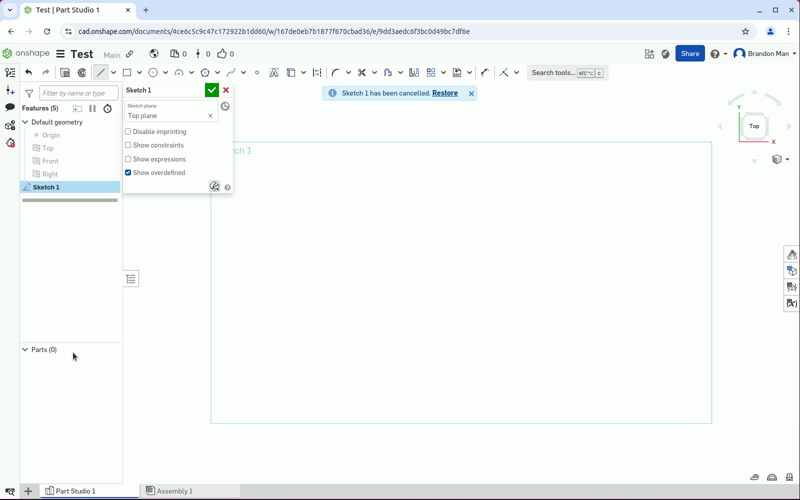
key_down(shift)
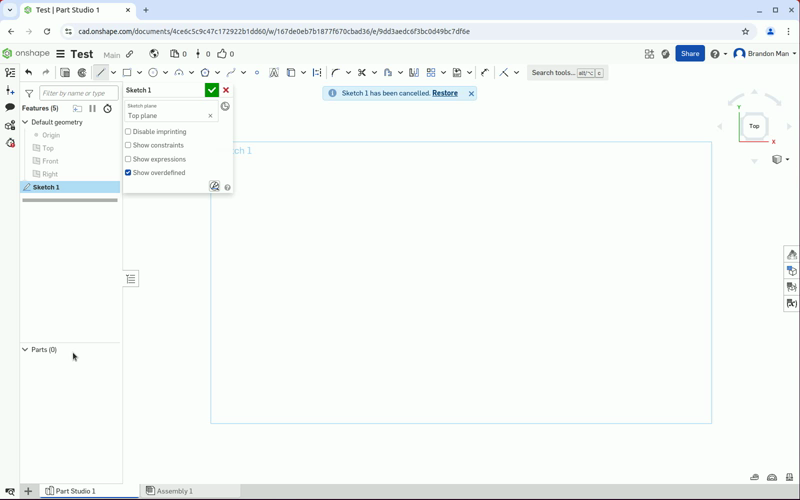
mouse_move(349, 282)
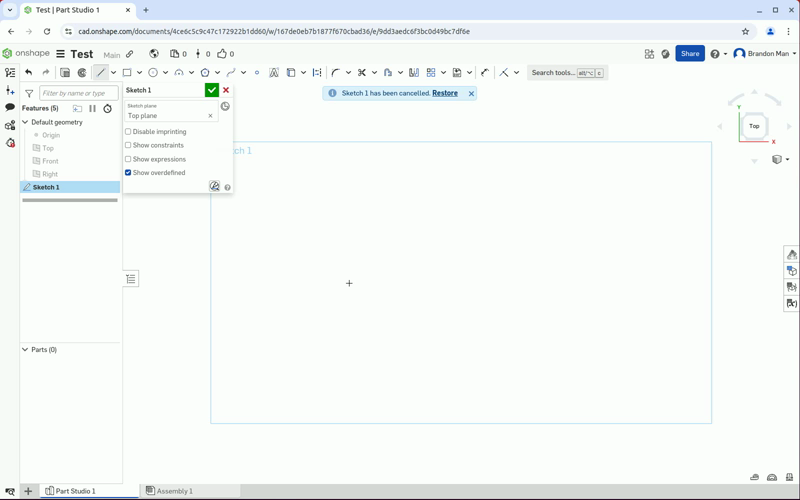
click(349, 282)
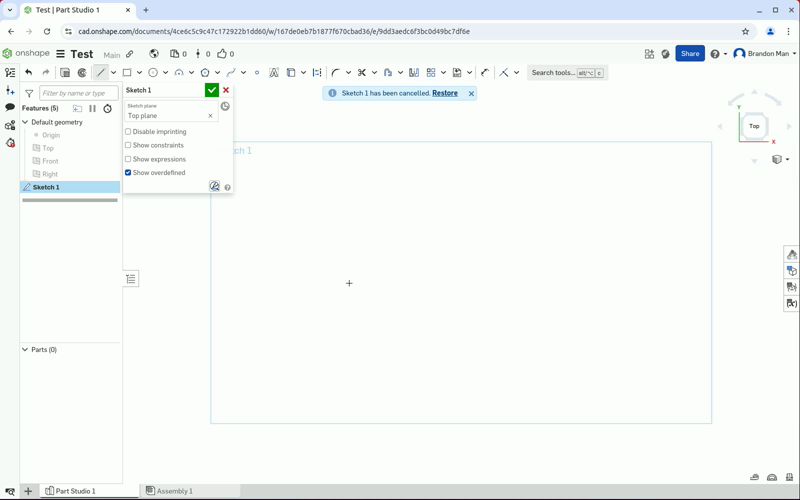
key_up(shift)
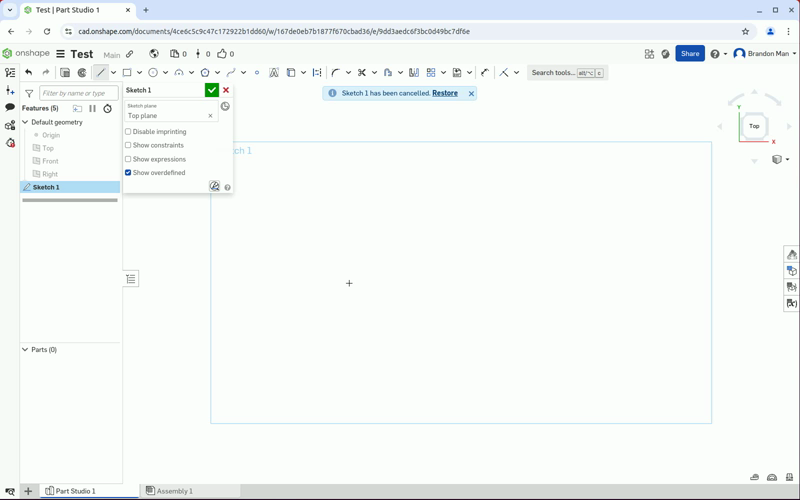
key_down(shift)
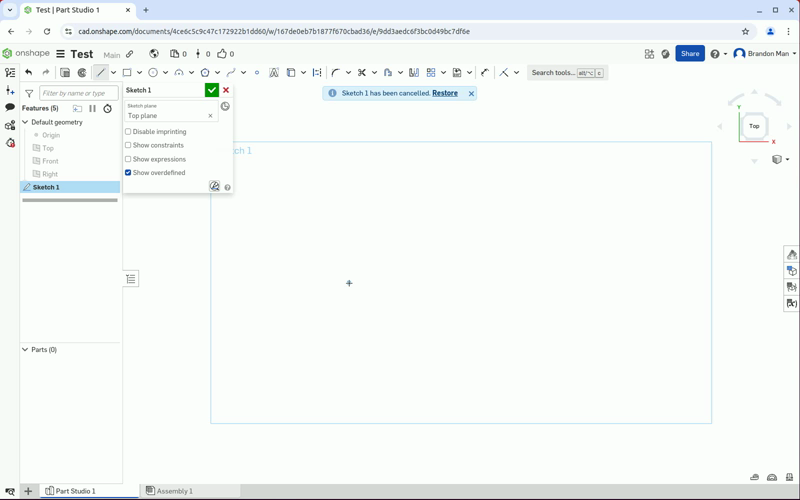
mouse_move(405, 378)
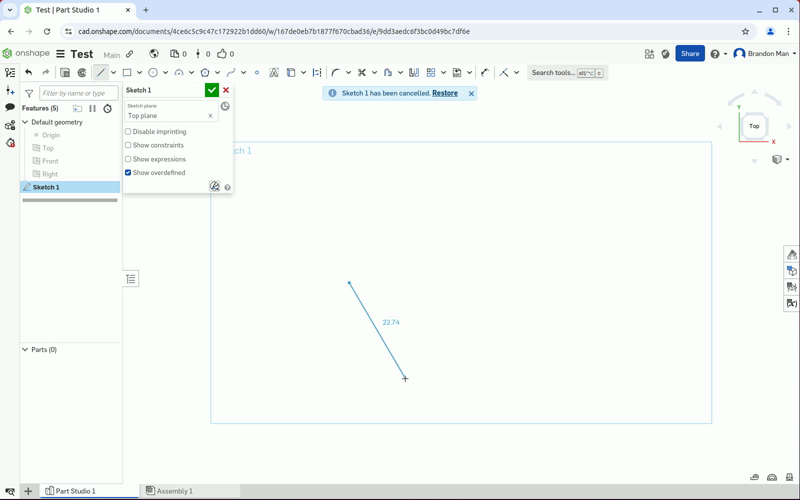
click(405, 378)
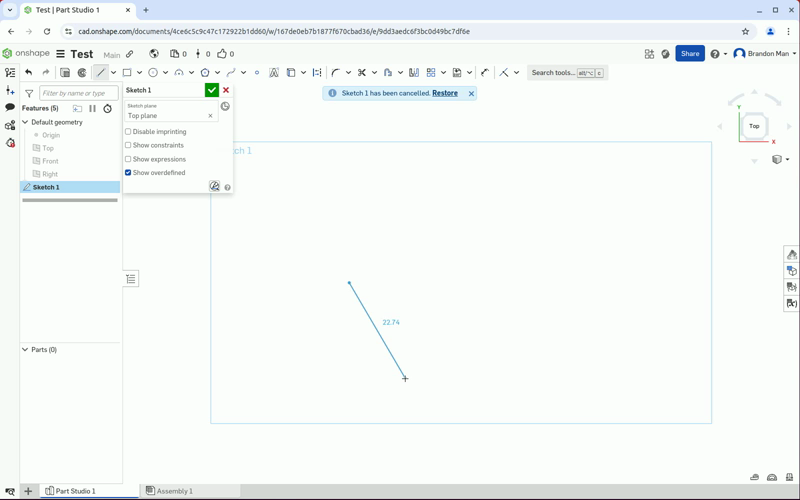
key_up(shift)
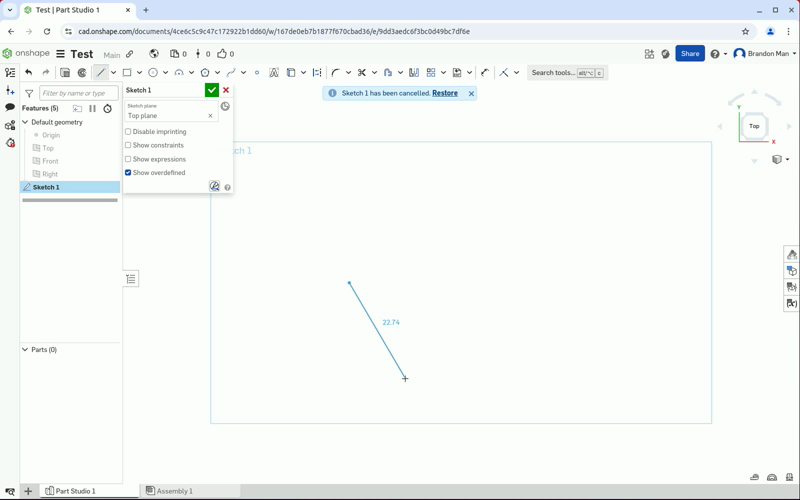
key_down(shift)
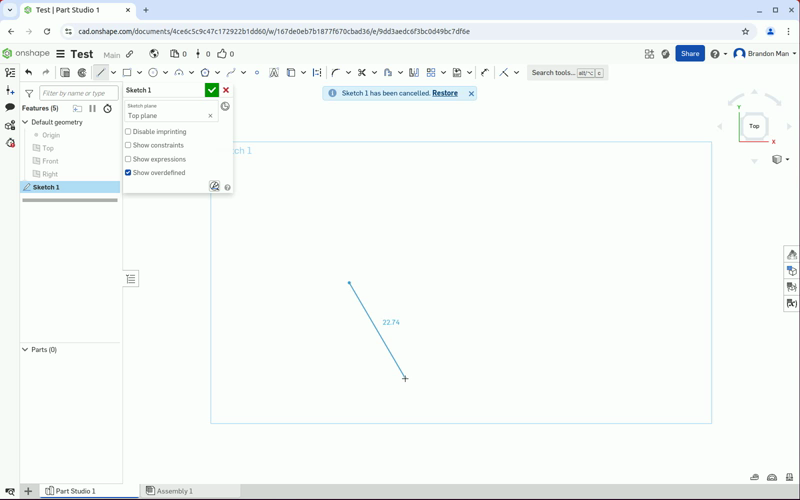
mouse_move(514, 378)
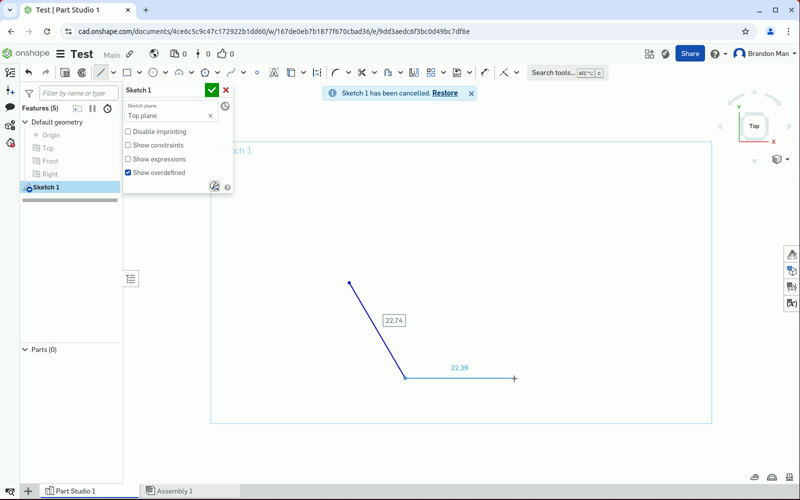
click(514, 378)
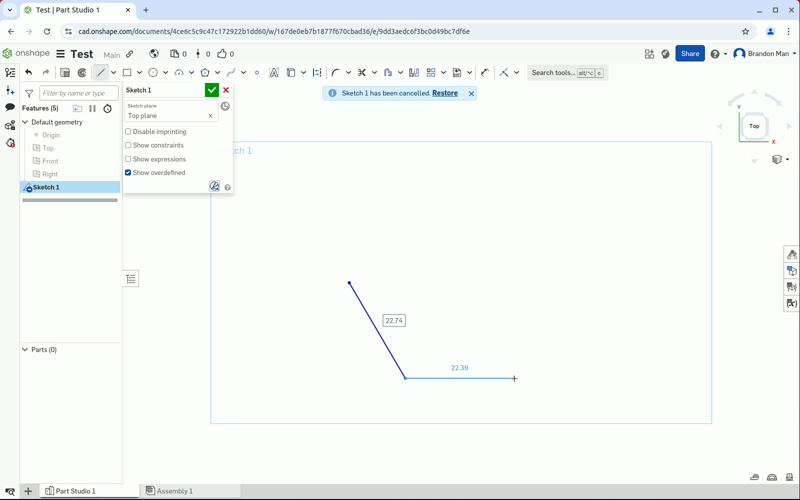
key_up(shift)
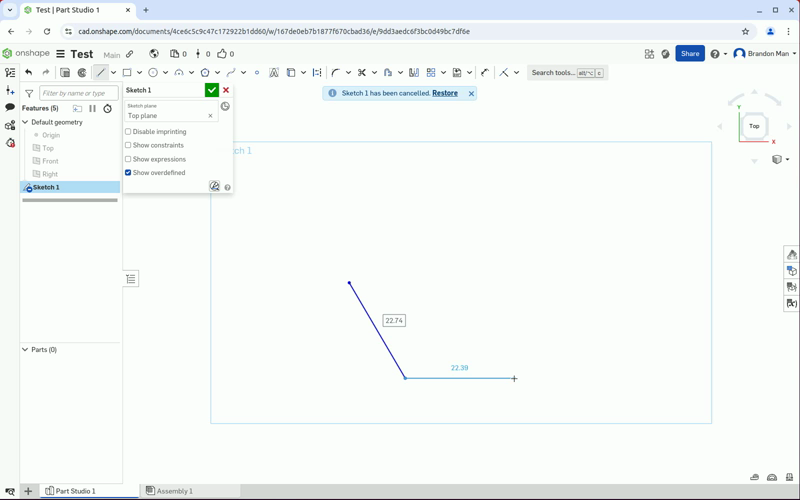
key_down(shift)
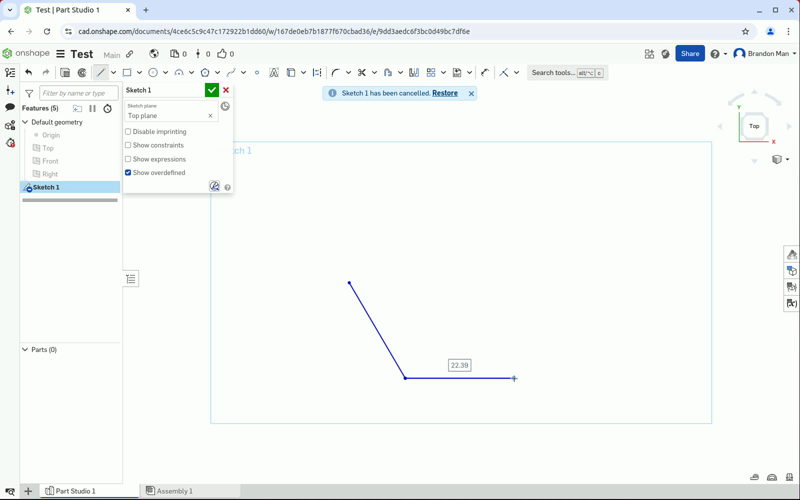
mouse_move(569, 282)
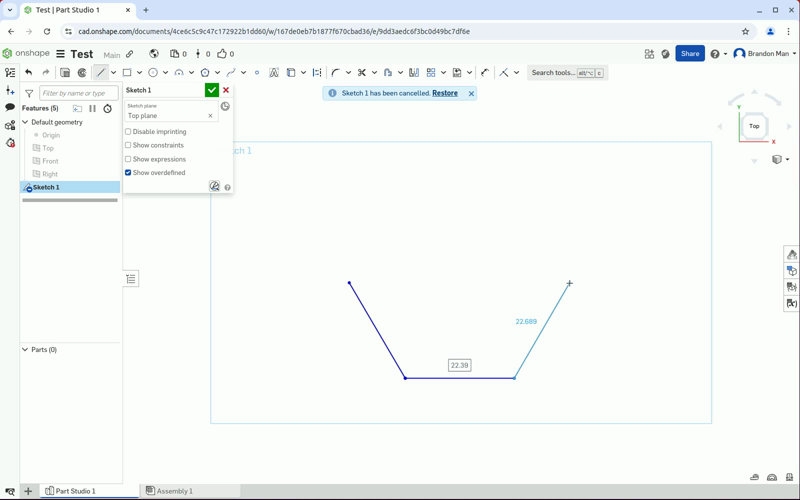
click(569, 282)
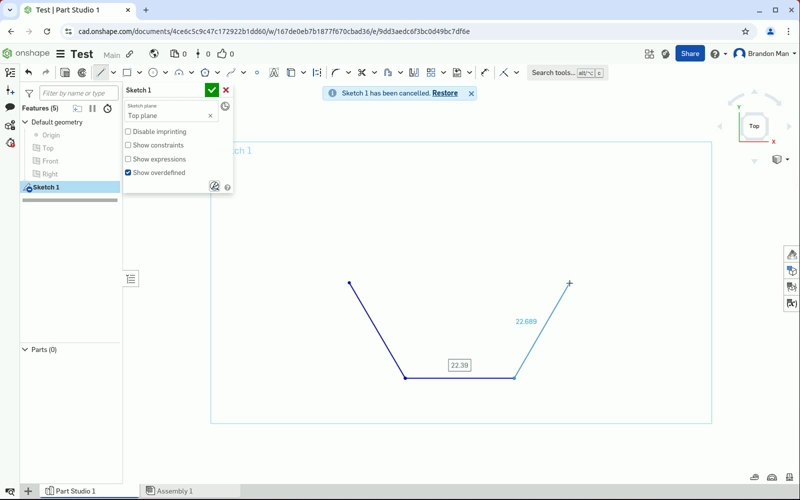
key_up(shift)
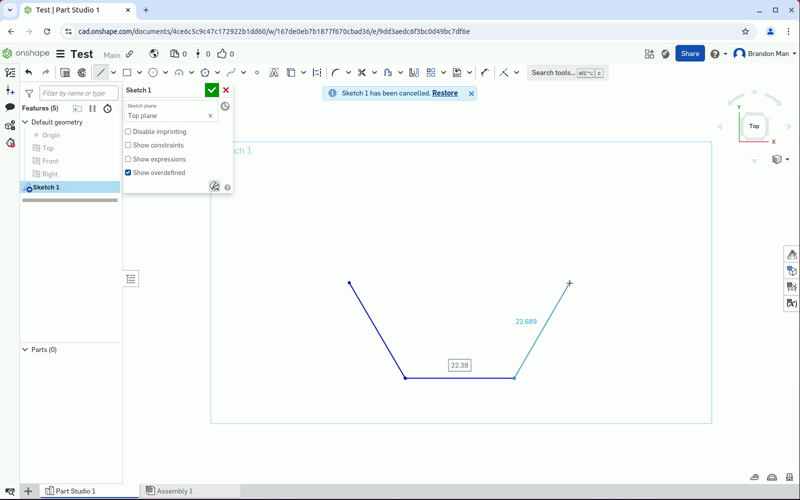
key_down(shift)
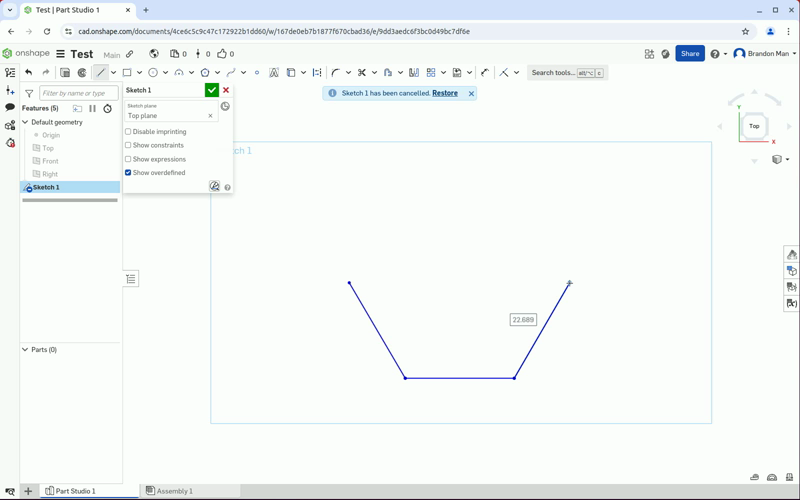
mouse_move(514, 187)
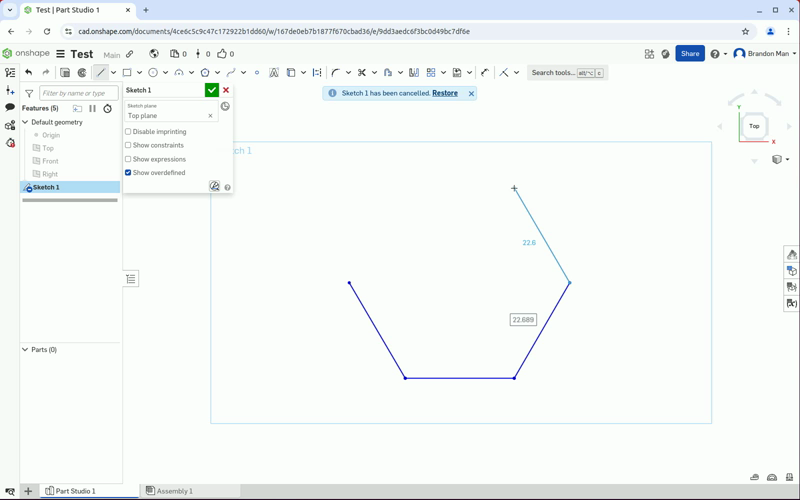
click(514, 187)
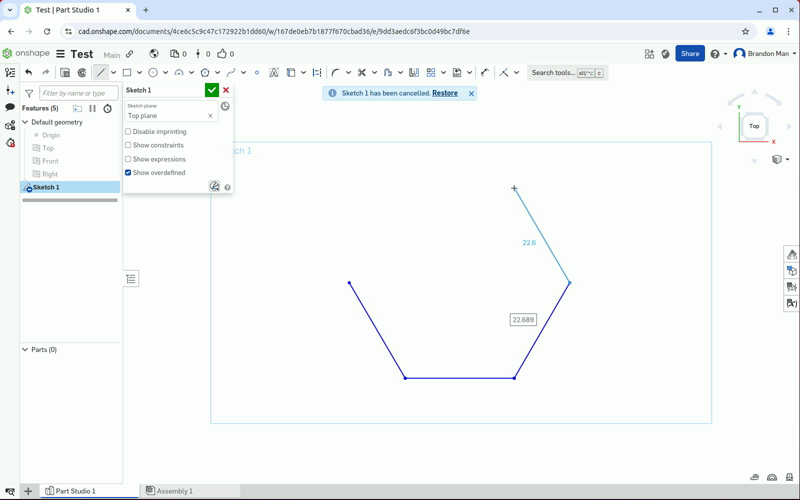
key_up(shift)
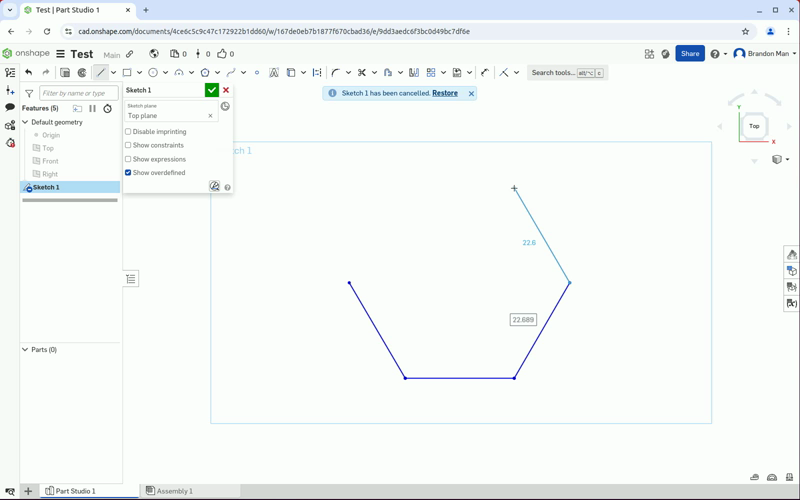
key_down(shift)
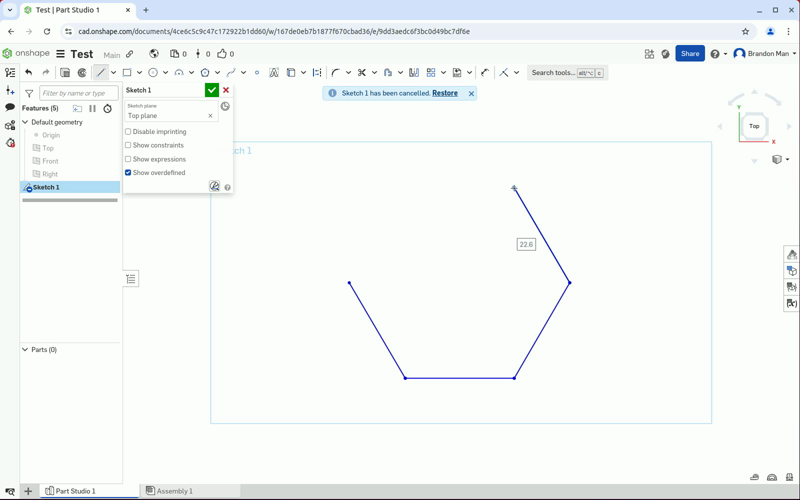
mouse_move(405, 187)
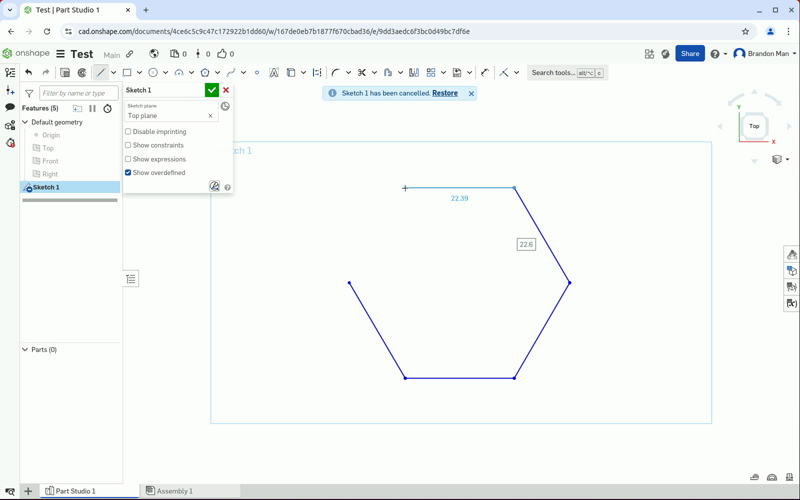
click(405, 187)
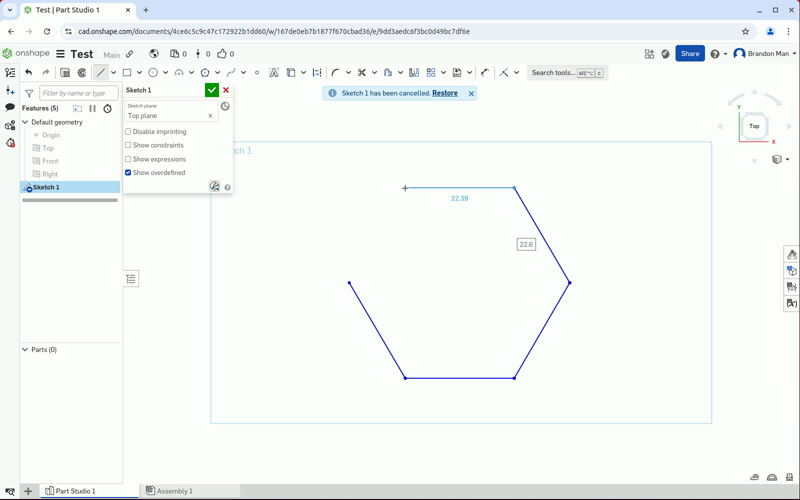
key_up(shift)
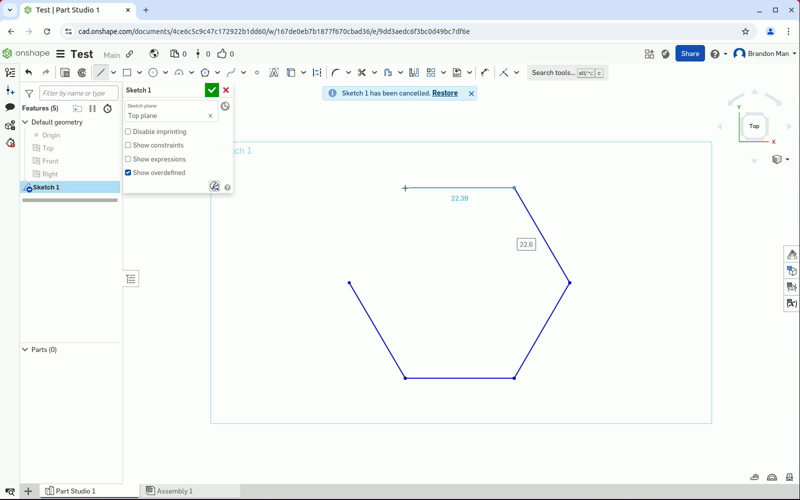
key_down(shift)
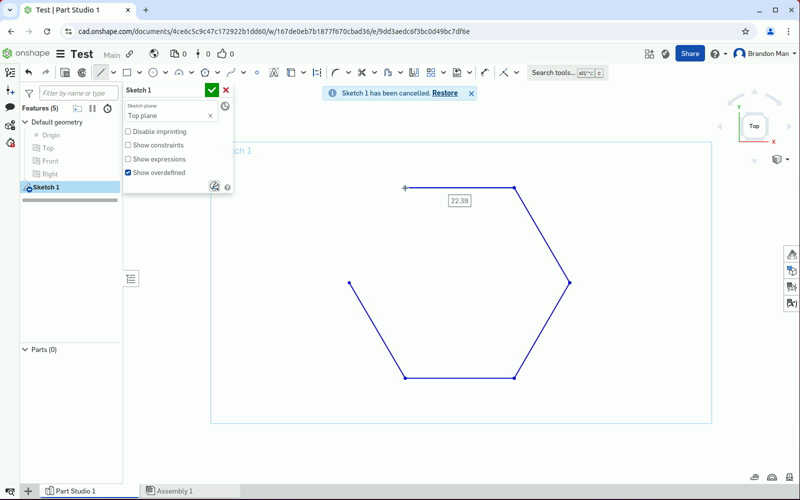
mouse_move(349, 282)
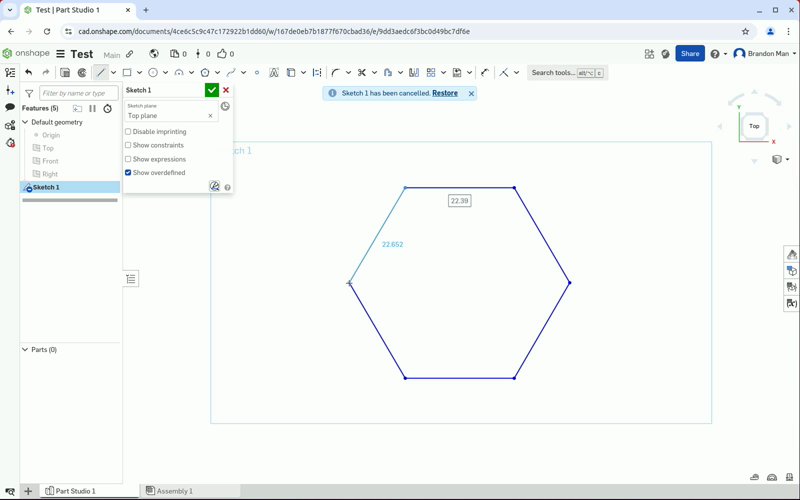
key_up(shift)
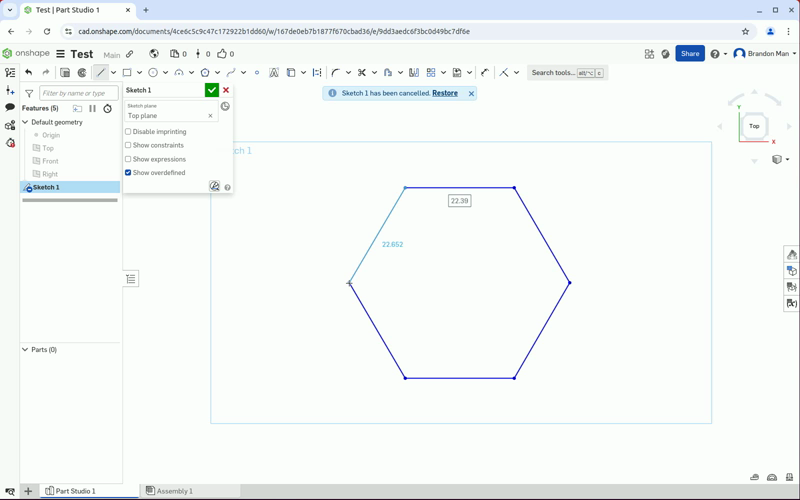
click(349, 282)
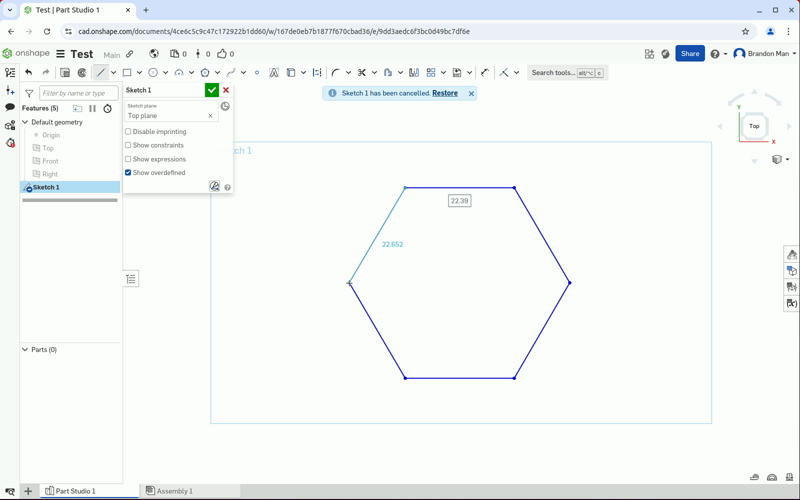
key(esc)
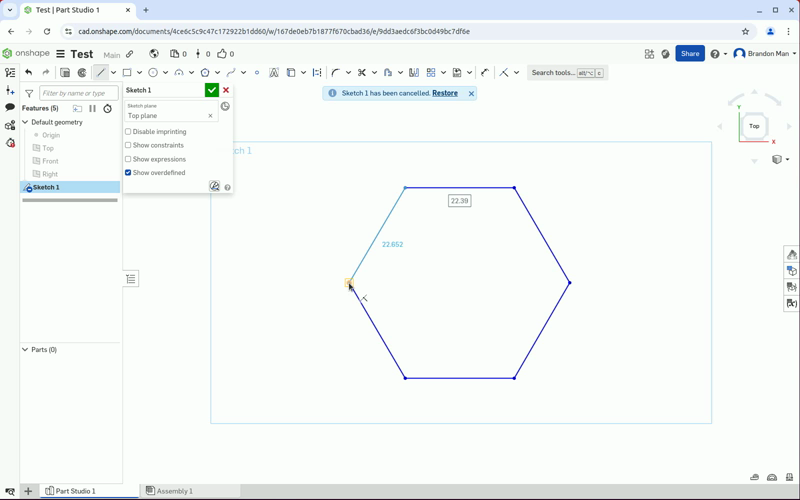
mouse_move(493, 311)
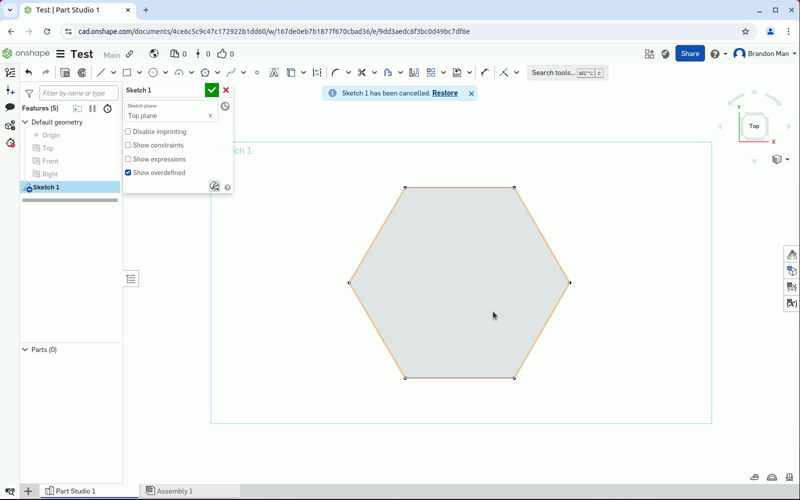
click(493, 311)
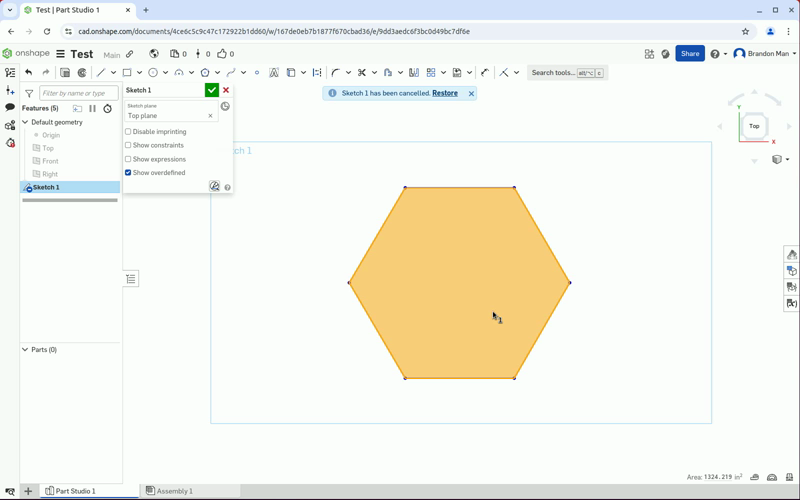
mouse_move(73, 352)
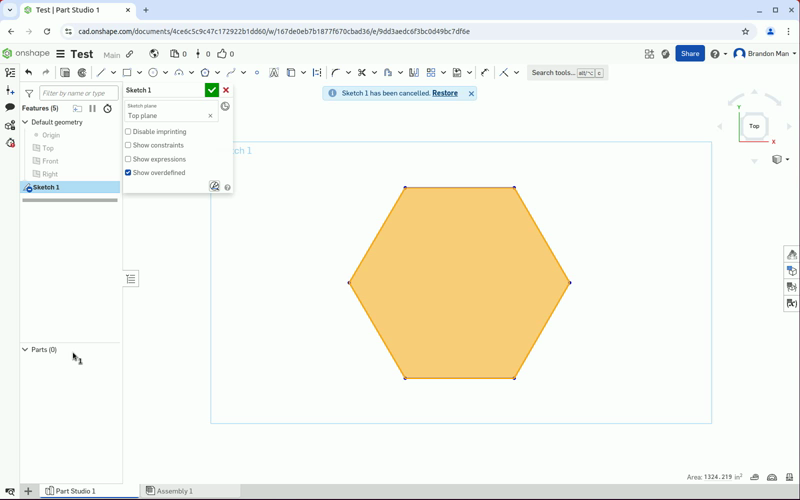
key(shift+y)
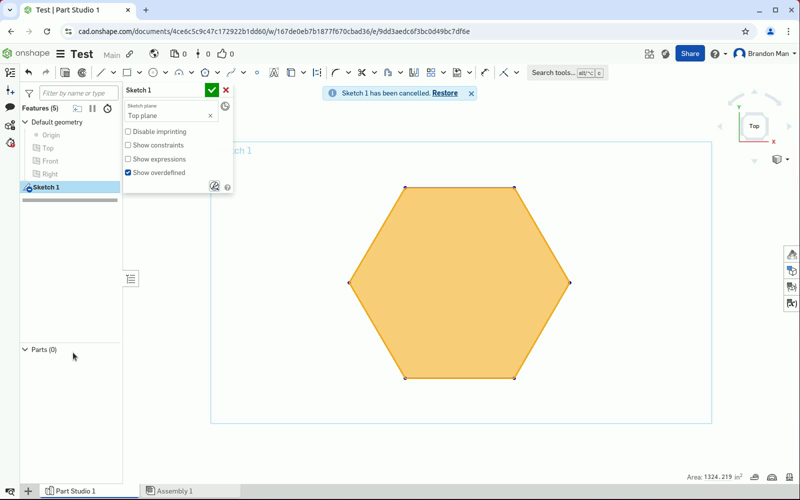
key(shift+e)
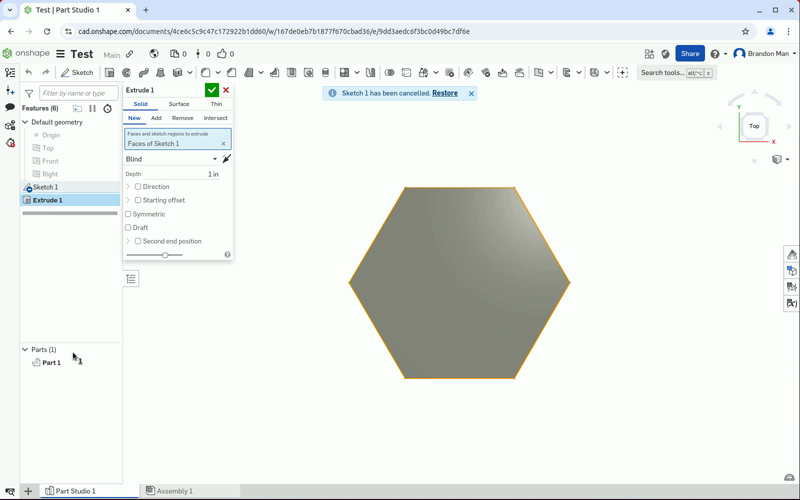
mouse_move(143, 106)
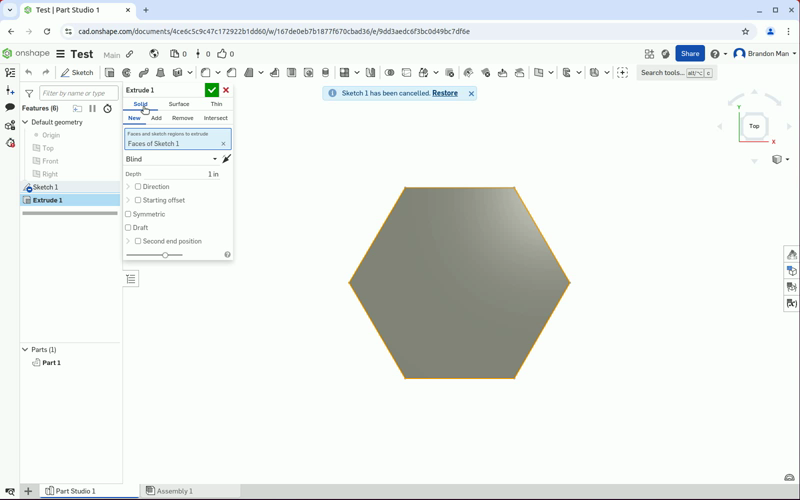
click(143, 106)
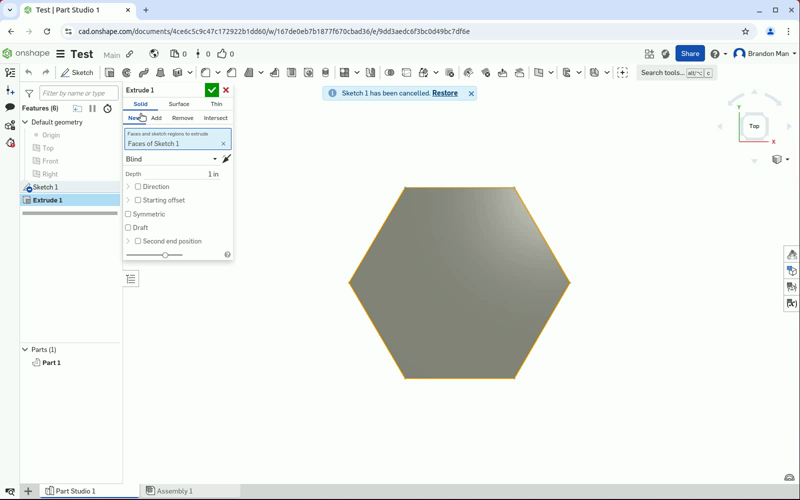
mouse_move(137, 120)
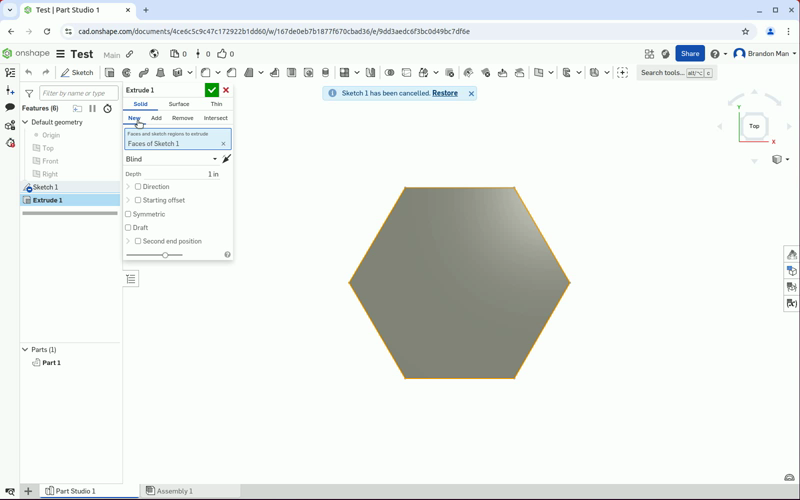
click(137, 120)
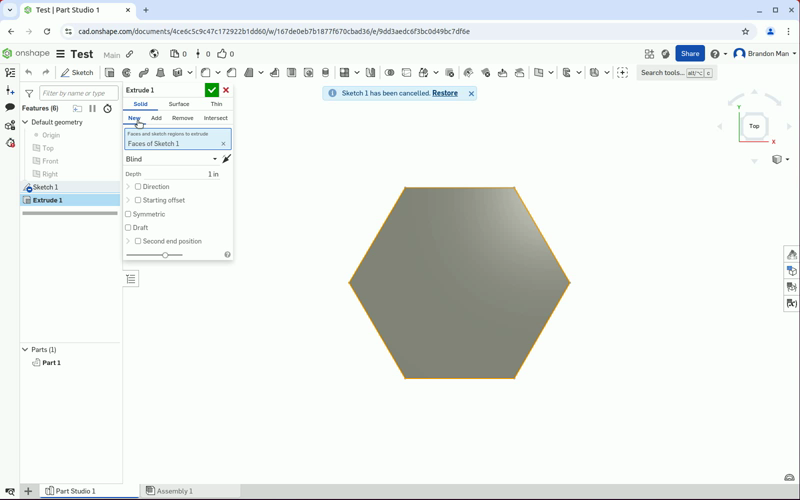
key(tab, 4)
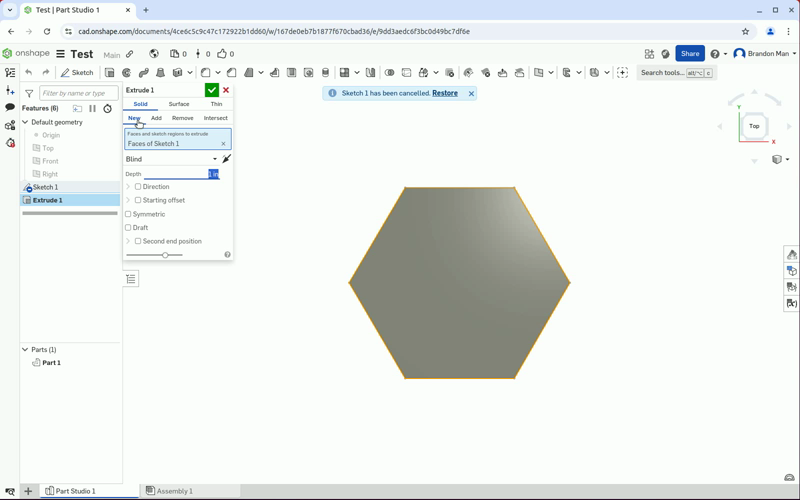
text(15.405)
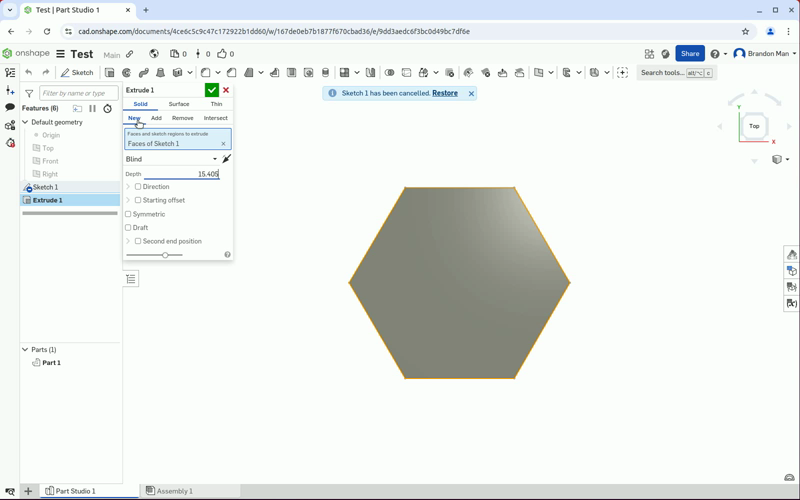
key(enter)
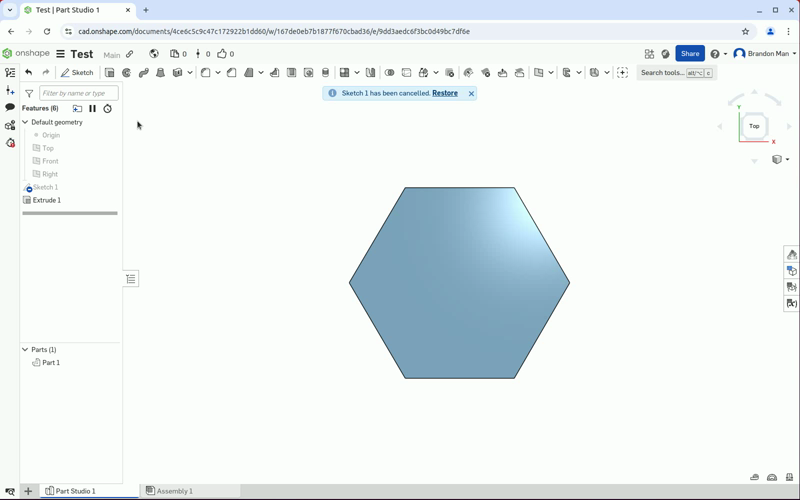
key(shift+h)
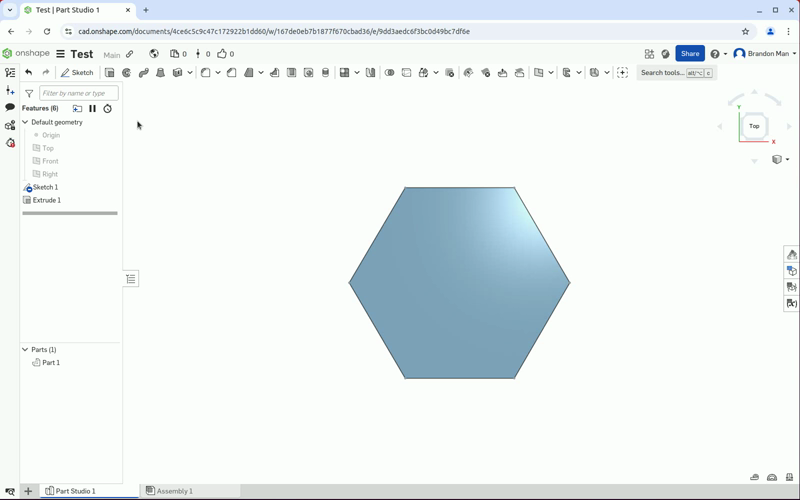
key(shift+h)
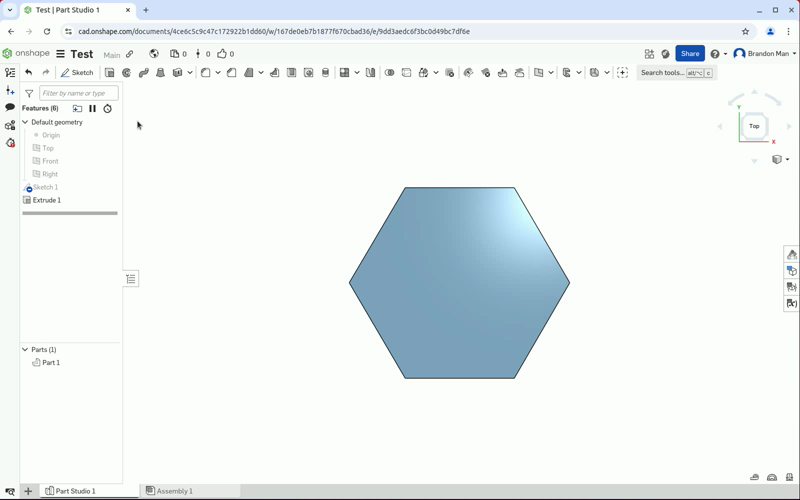
mouse_move(73, 189)
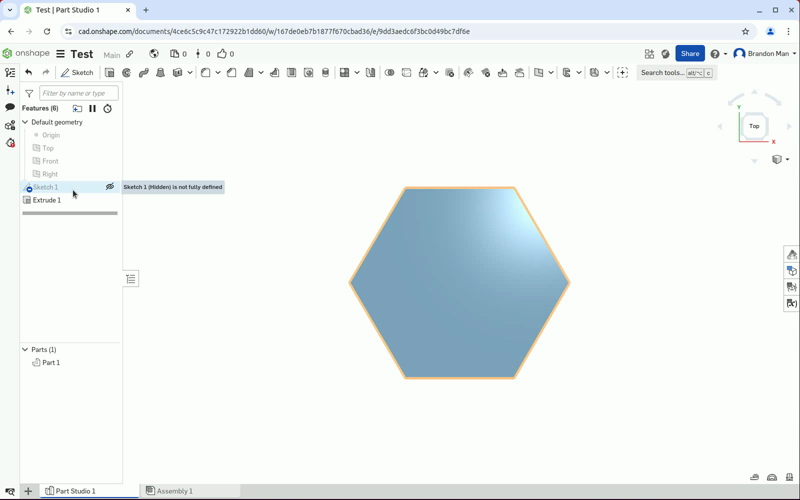
click(73, 189)
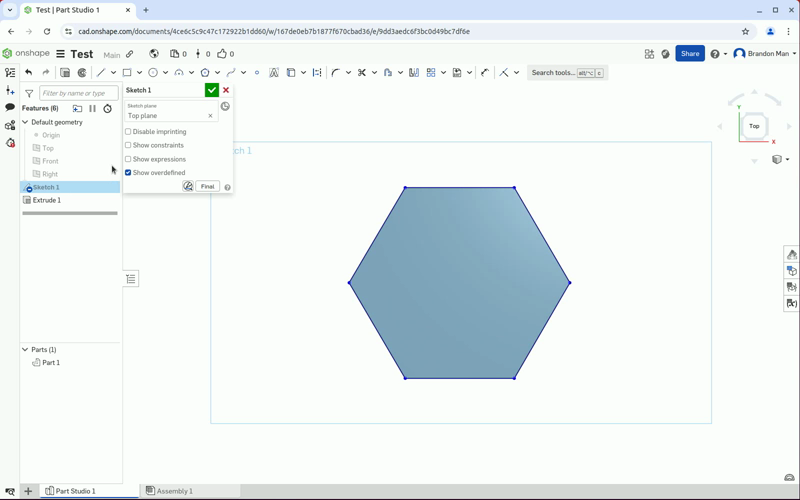
mouse_move(229, 92)
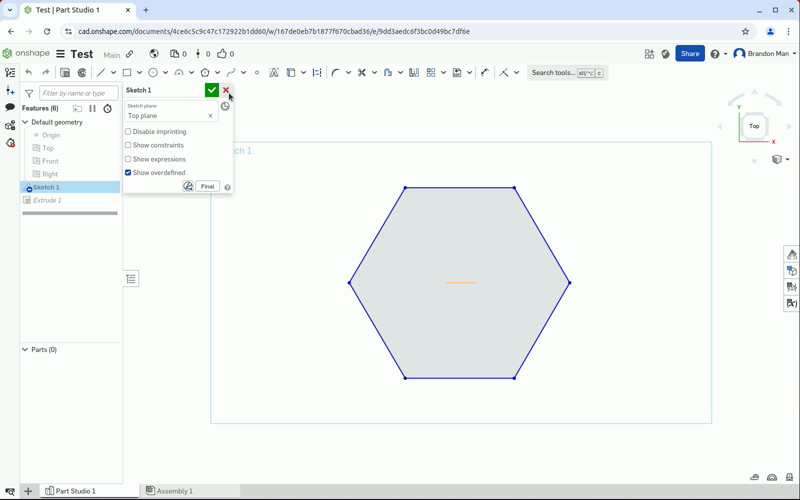
click(229, 92)
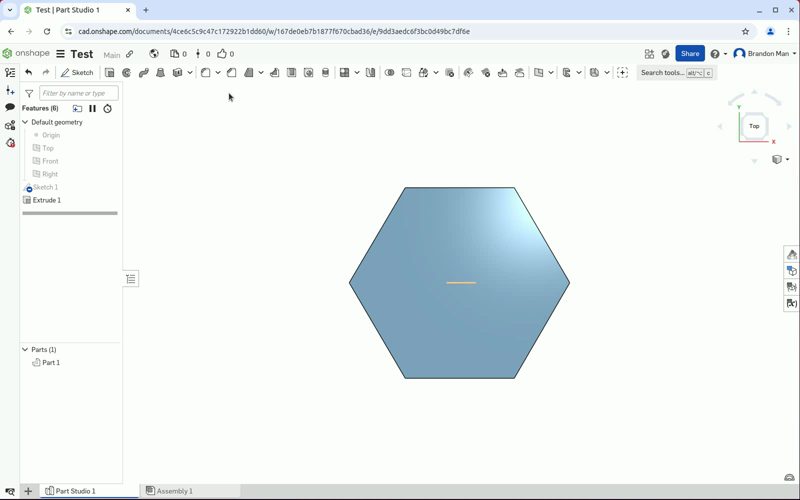
mouse_move(541, 75)
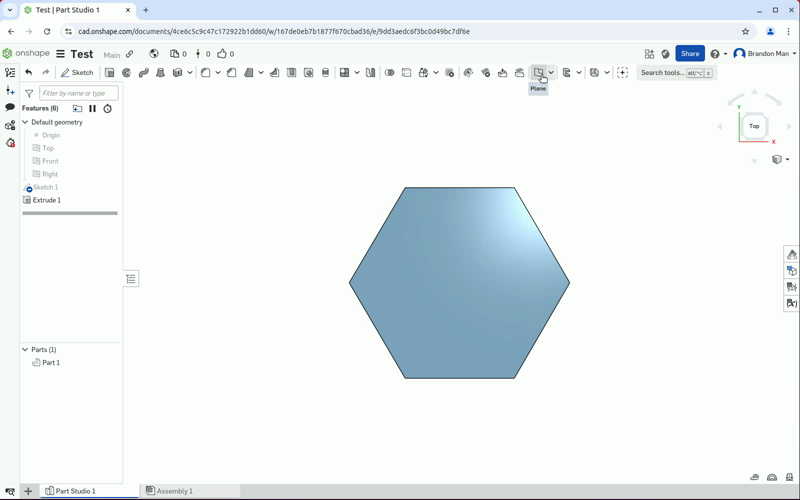
click(541, 75)
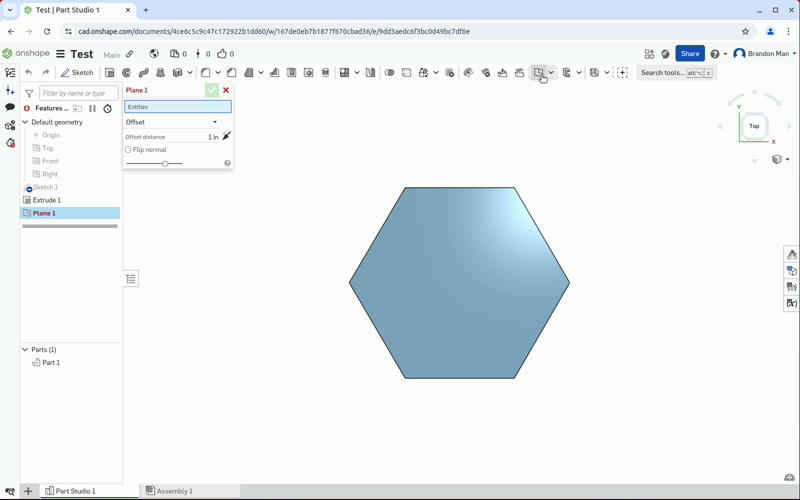
mouse_move(73, 150)
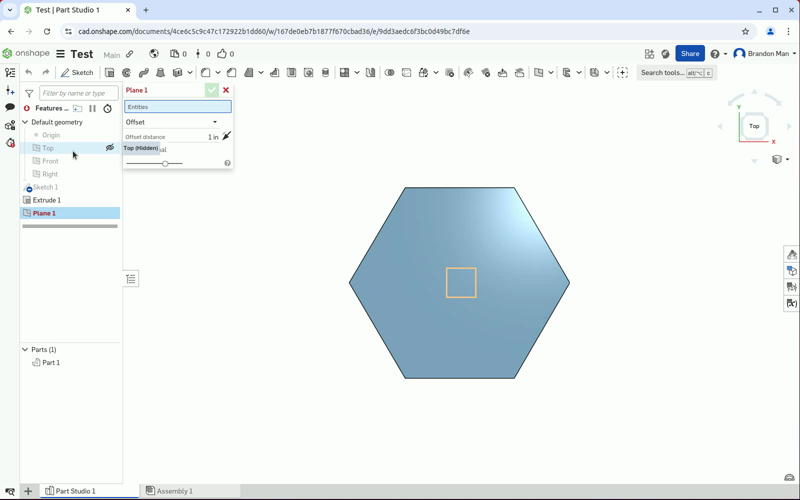
click(73, 150)
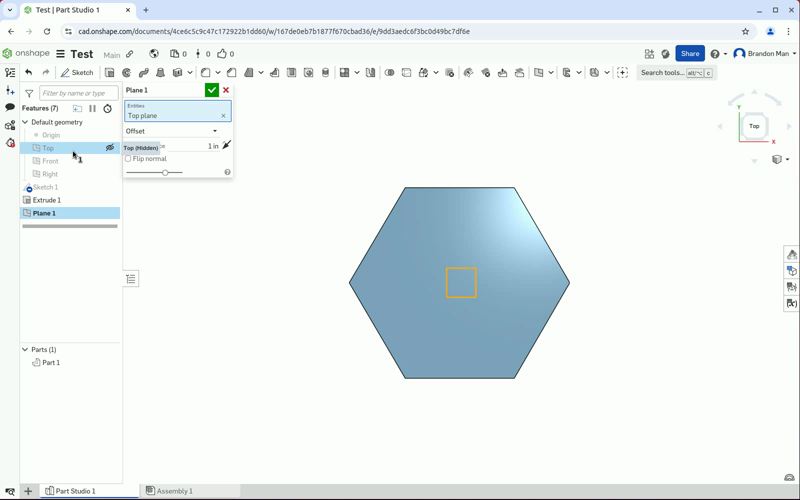
key(tab, 2)
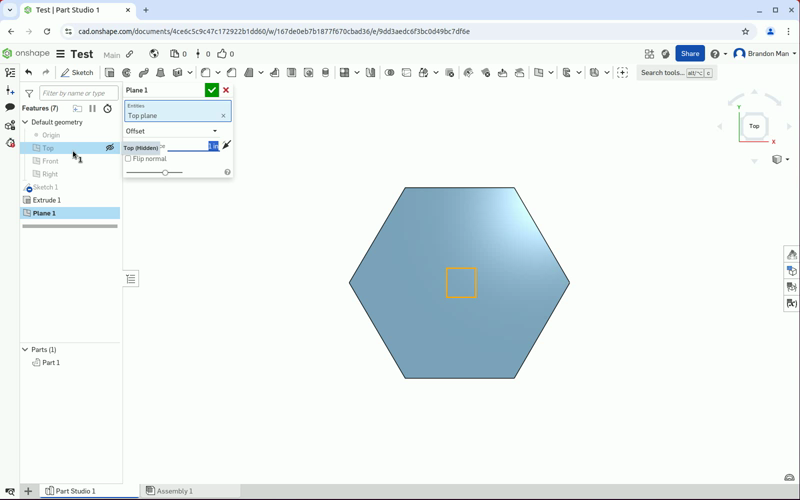
text(15.405)
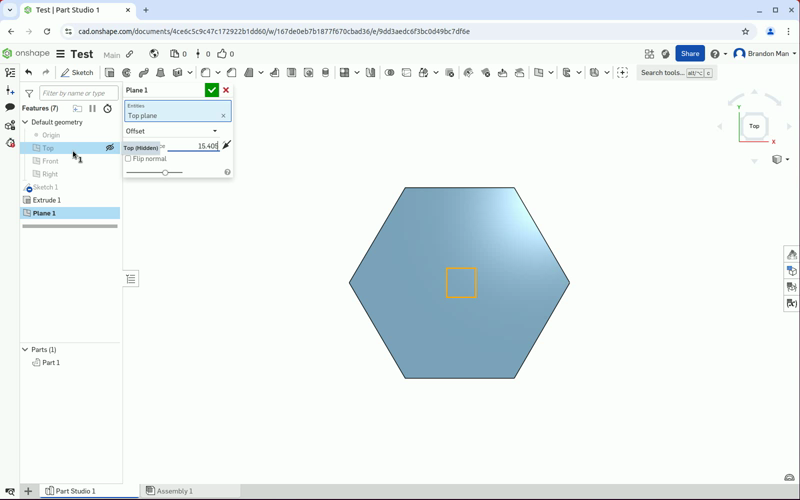
key(enter, 2)
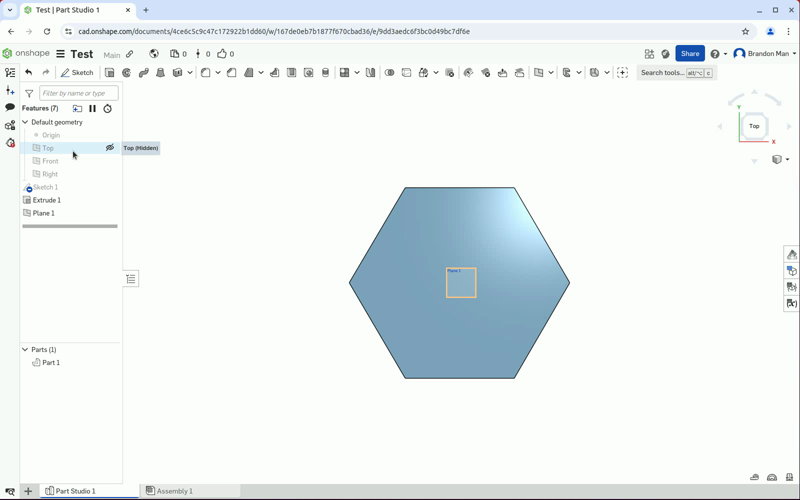
key(shift+s)
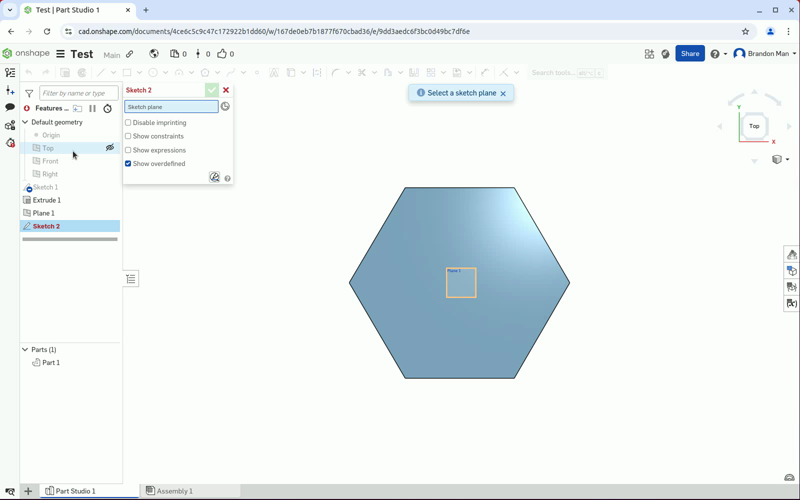
mouse_move(73, 215)
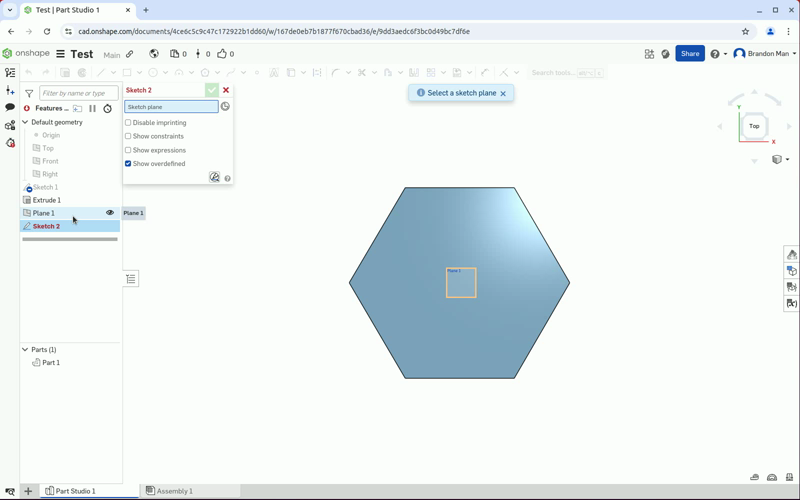
click(73, 215)
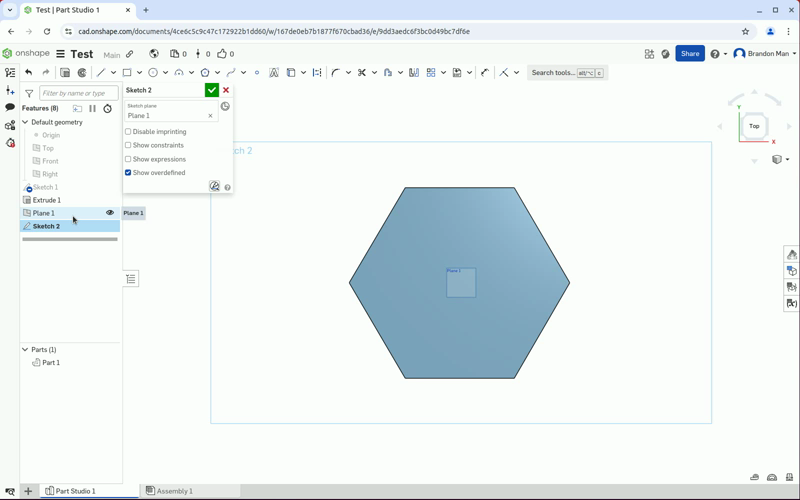
mouse_move(73, 352)
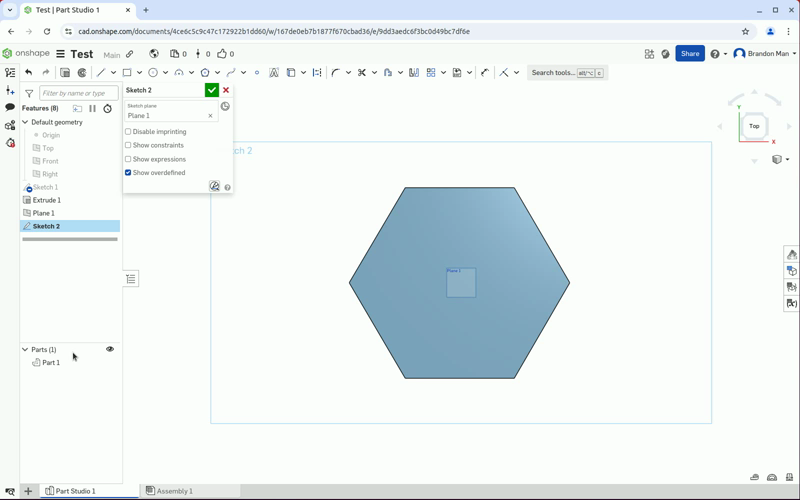
key(y)
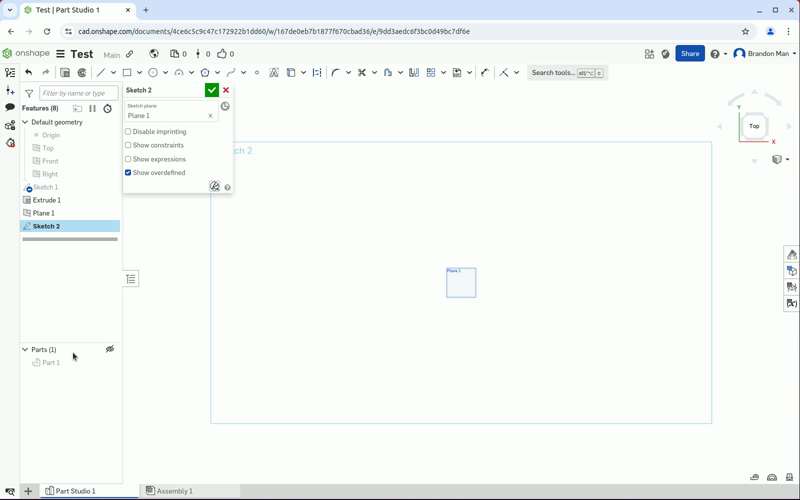
key(c)
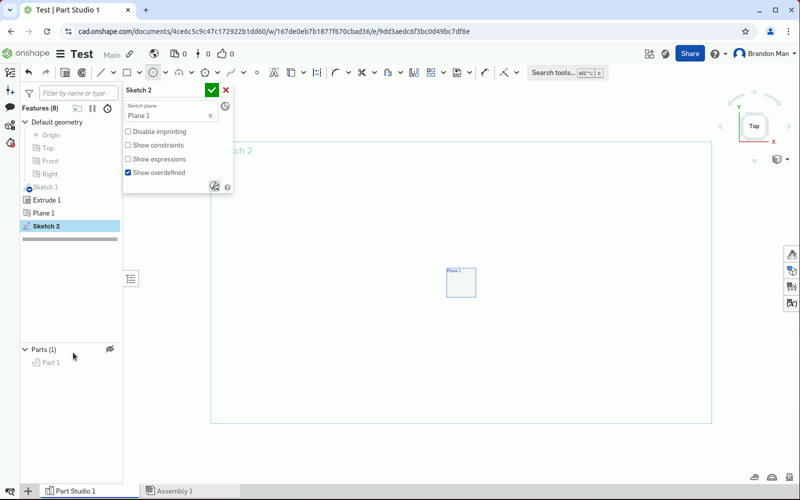
key_down(shift)
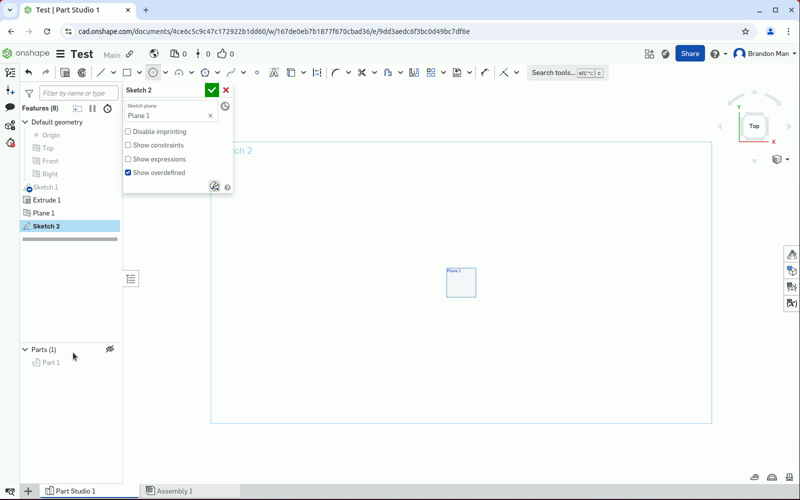
mouse_move(461, 282)
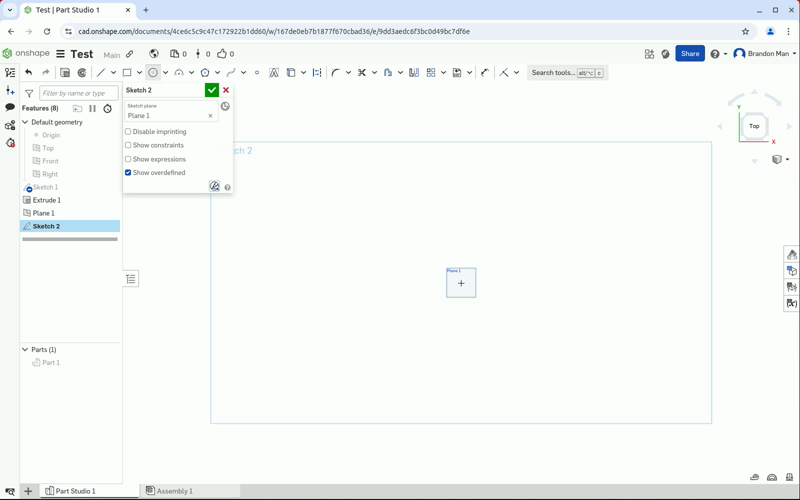
click(461, 282)
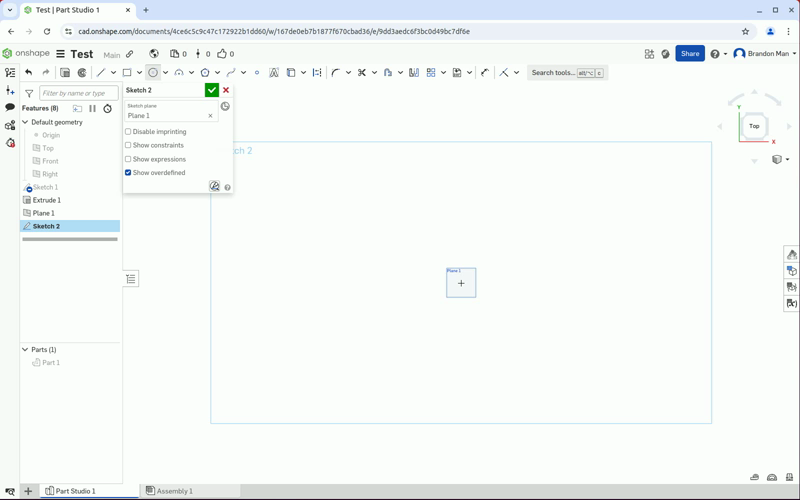
key_up(shift)
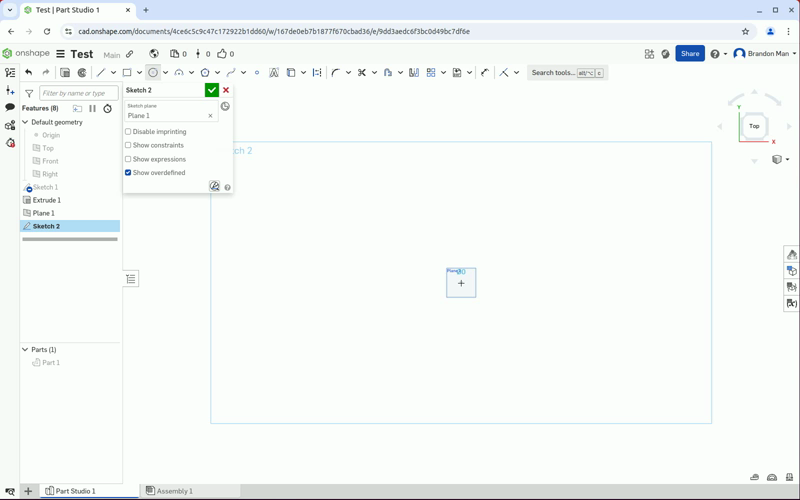
mouse_move(552, 282)
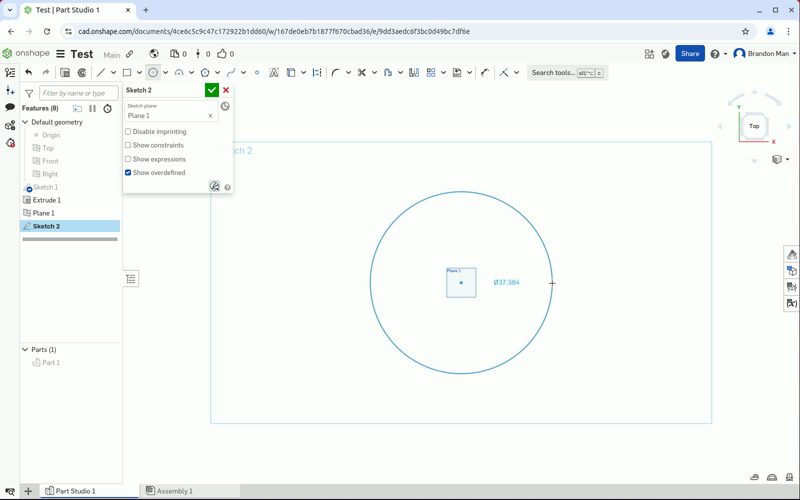
click(552, 282)
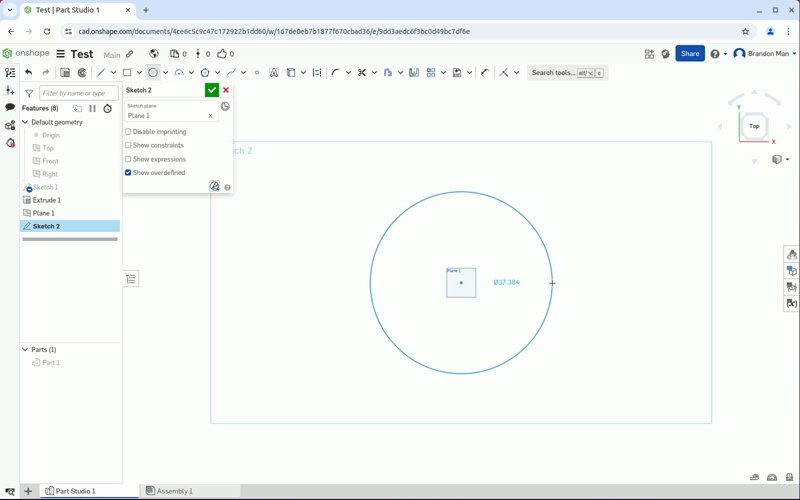
key(esc)
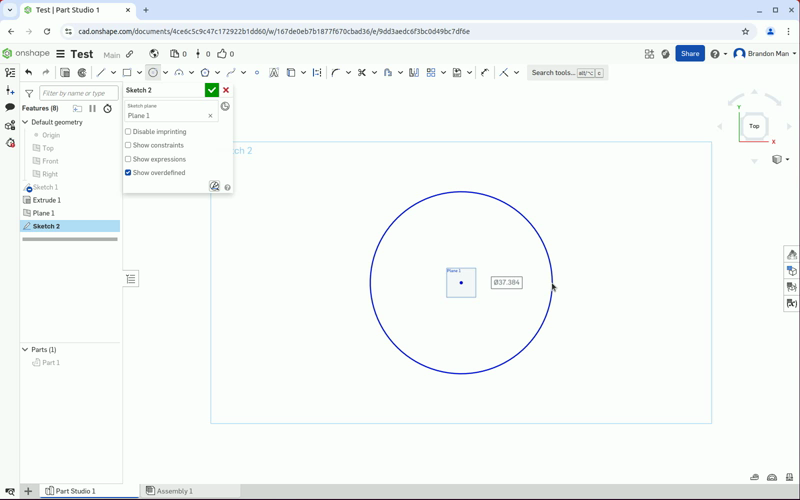
mouse_move(470, 210)
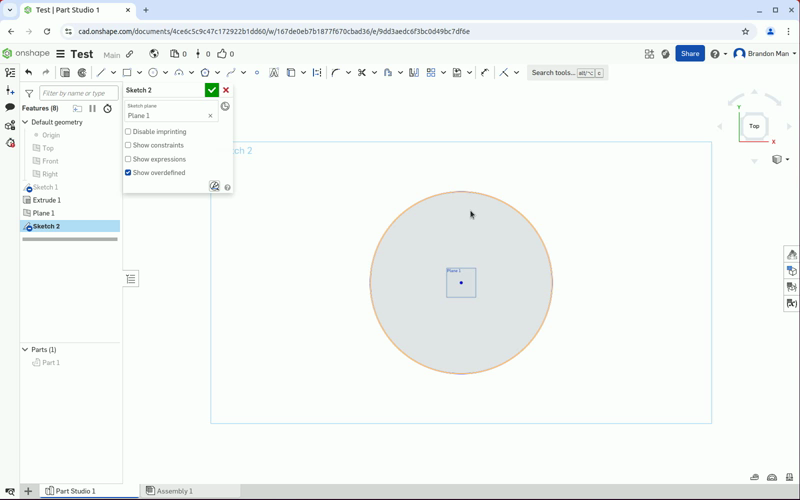
click(470, 210)
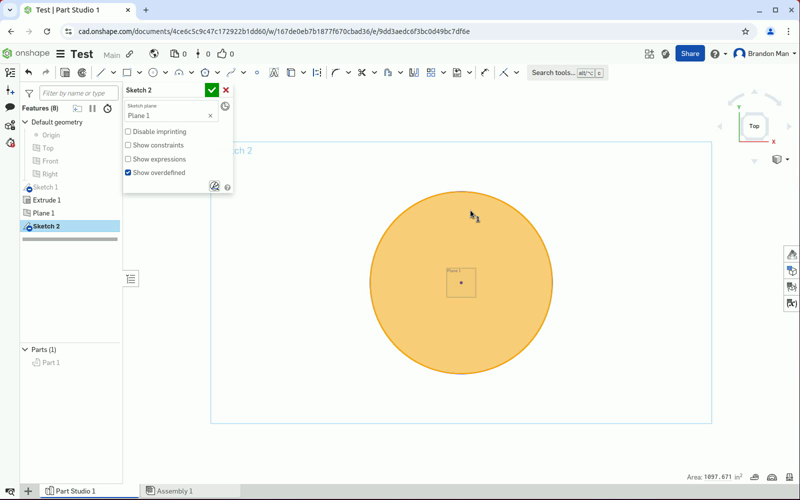
mouse_move(73, 352)
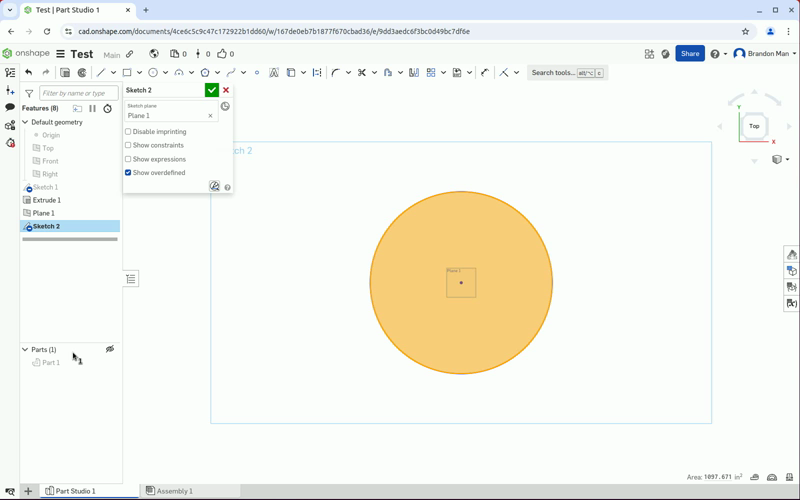
key(shift+y)
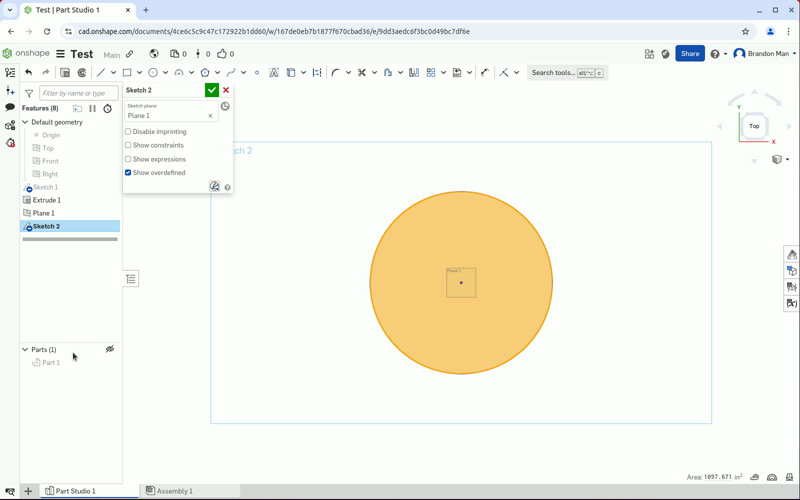
key(shift+e)
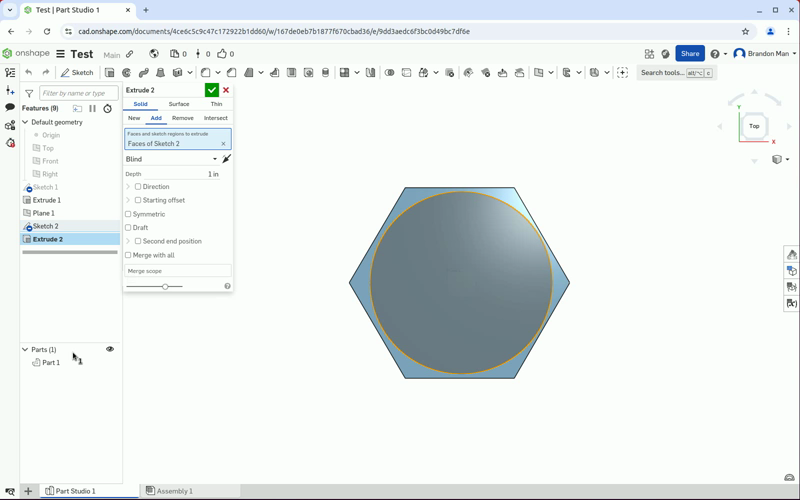
mouse_move(143, 106)
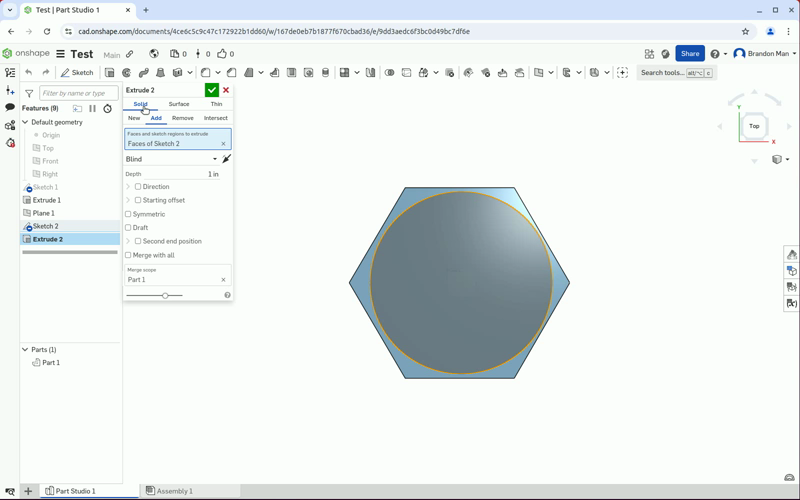
click(143, 106)
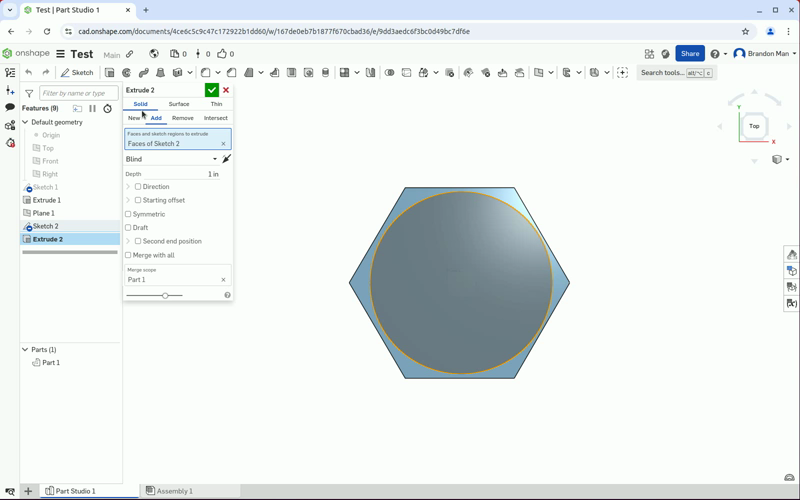
mouse_move(137, 120)
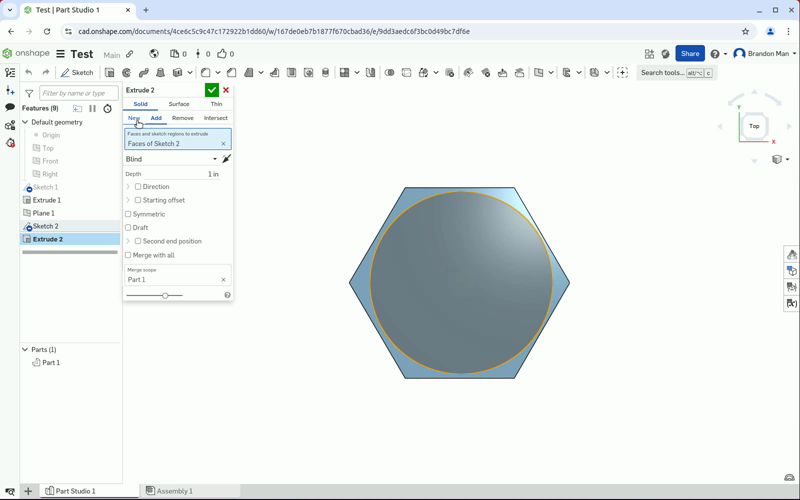
click(137, 120)
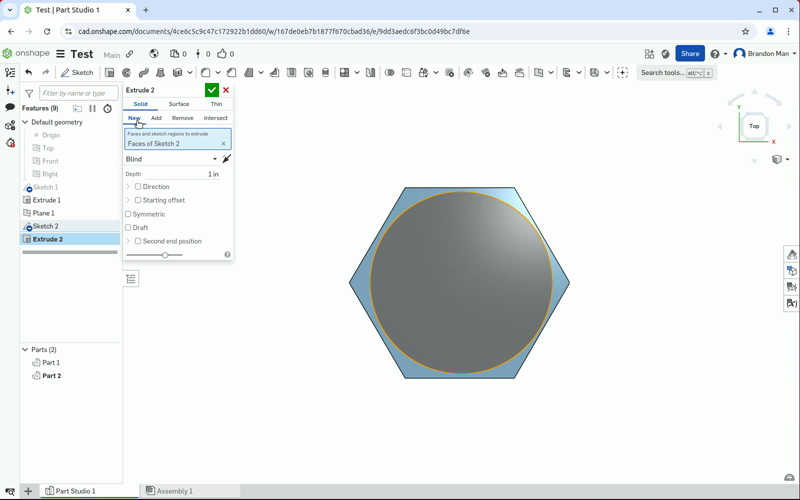
key(tab, 4)
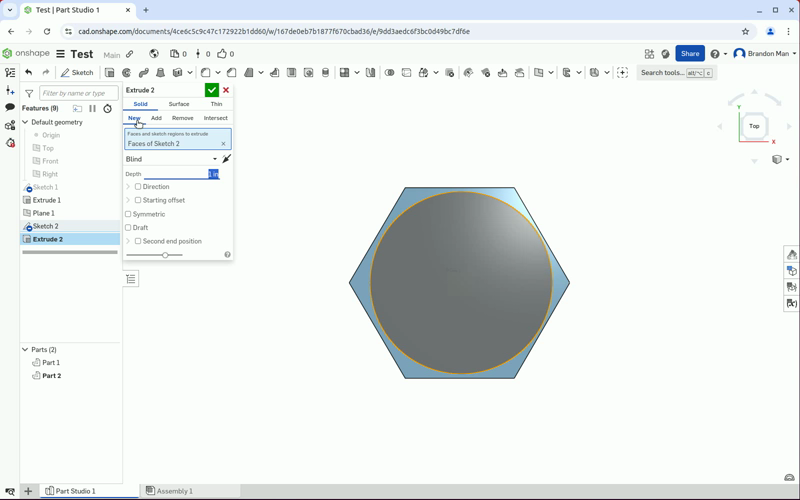
text(7.703)
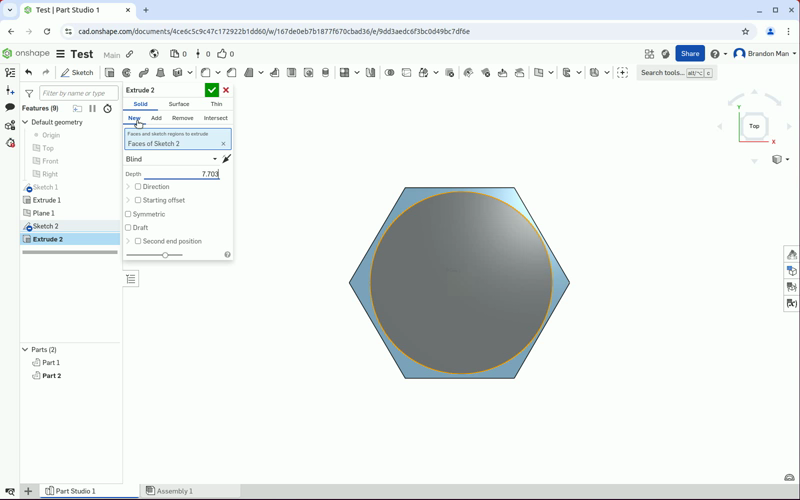
key(enter)
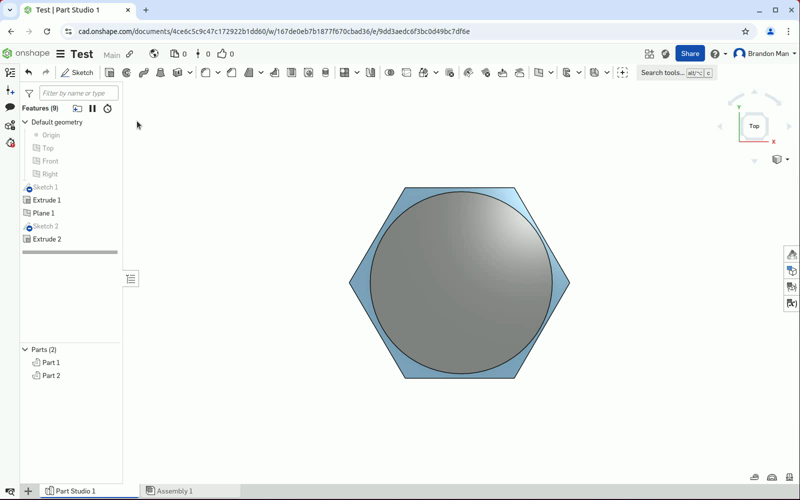
key(shift+h)
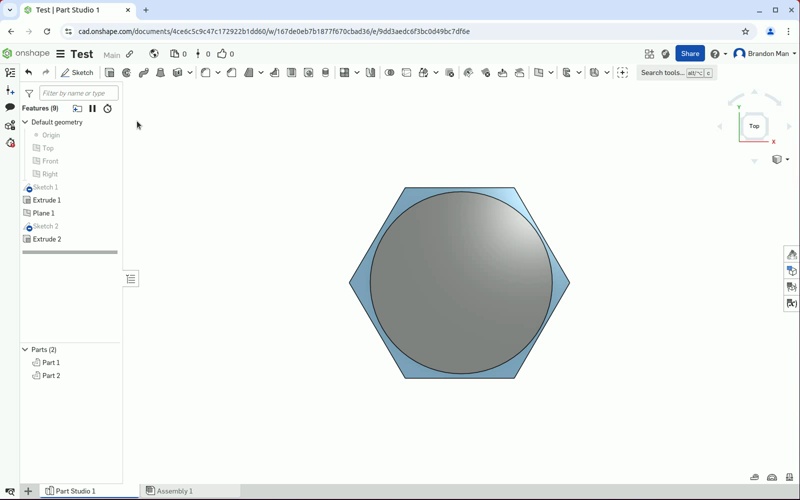
key(shift+h)
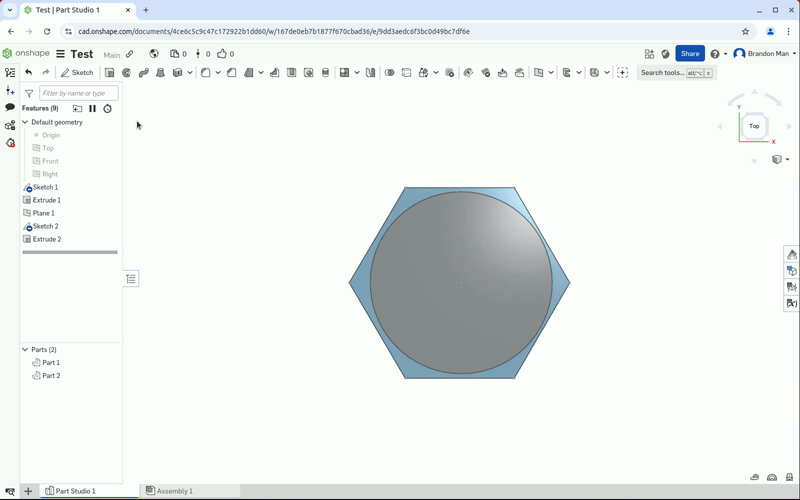
key(shift+7)
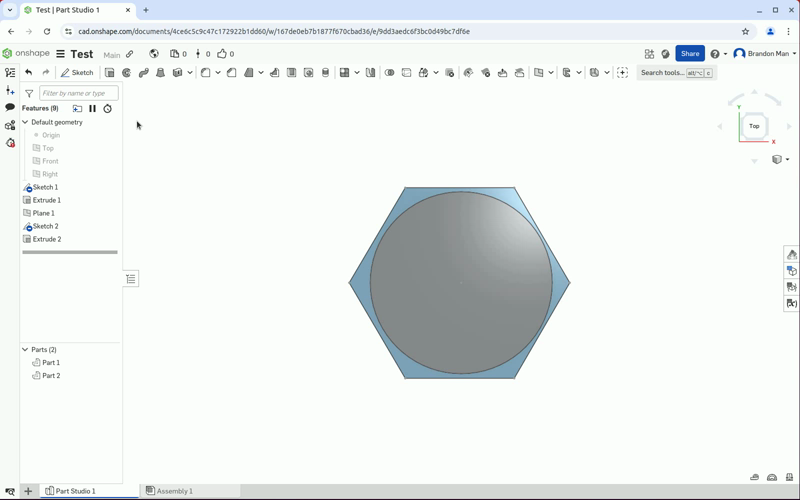
key(up, 3)
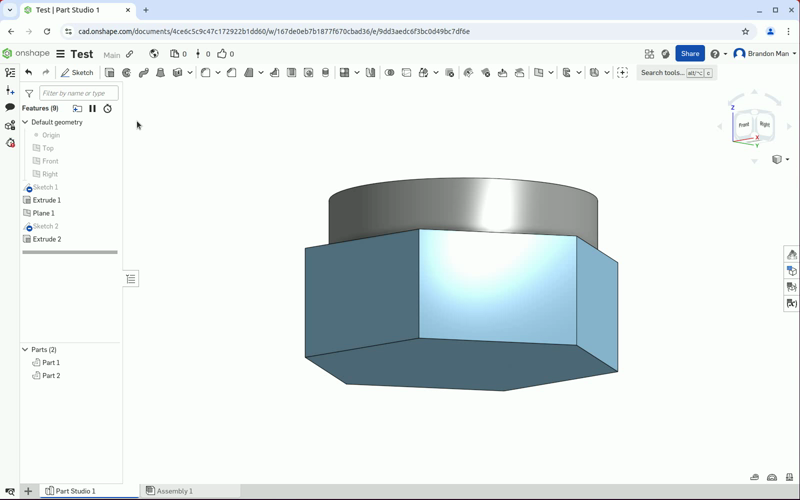
key(left, 3)
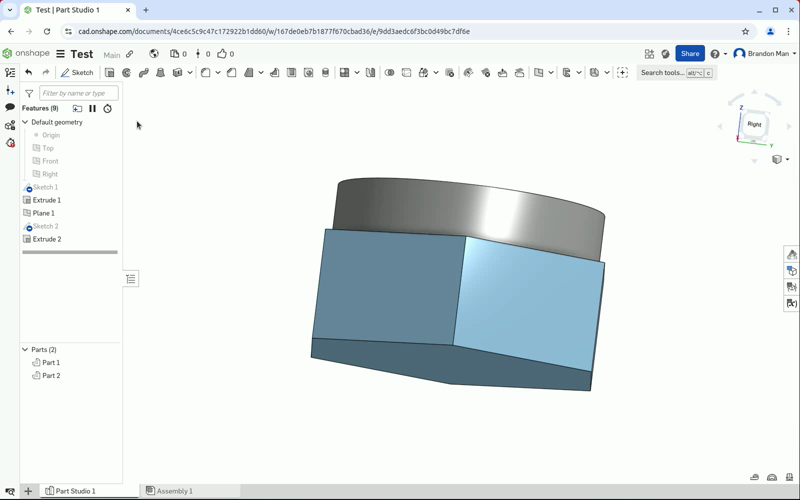
key(right, 3)
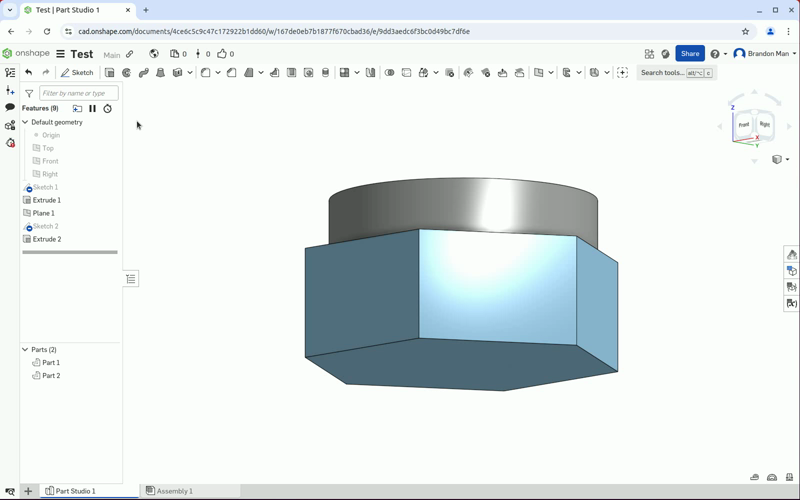
key(down, 3)
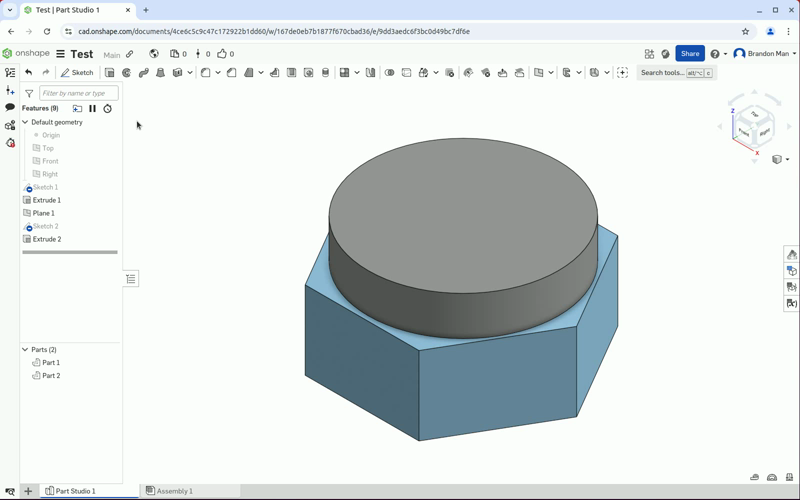
mouse_move(73, 189)
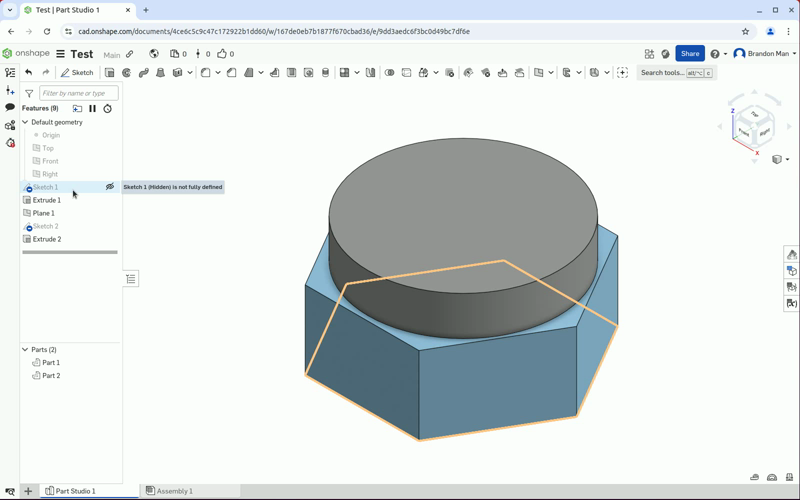
click(73, 189)